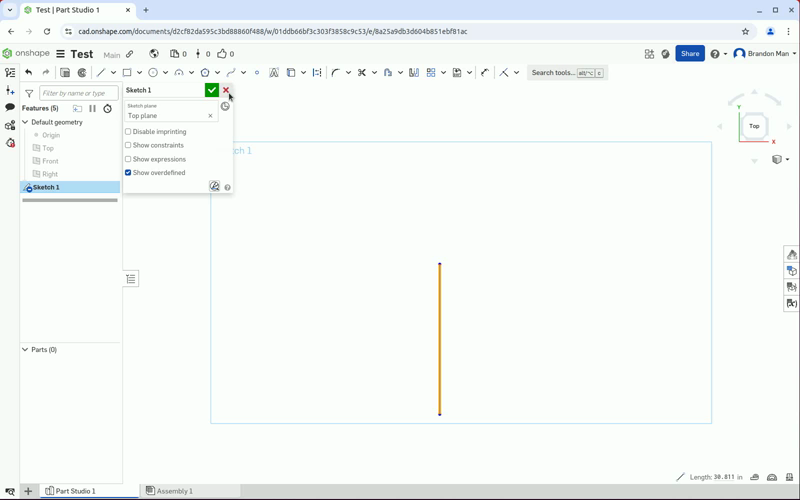
key(shift+h)
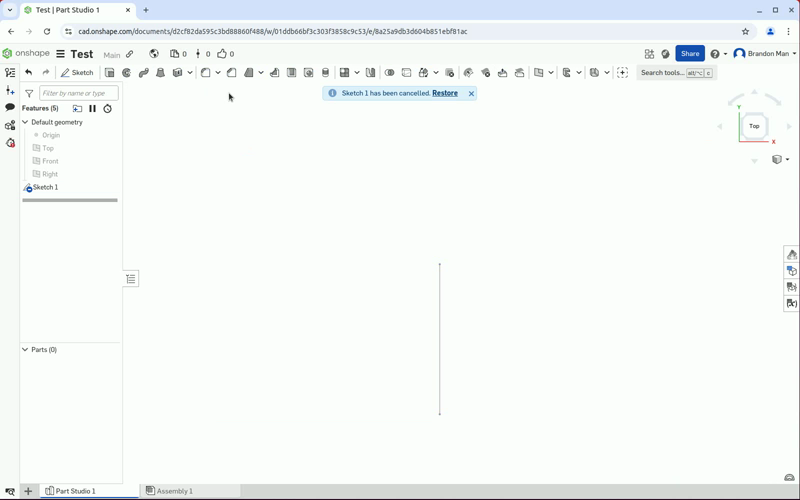
key(shift+s)
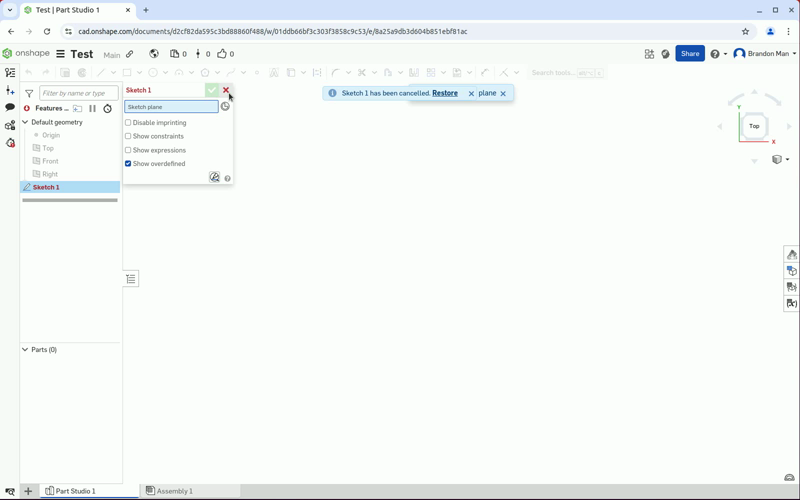
mouse_move(73, 150)
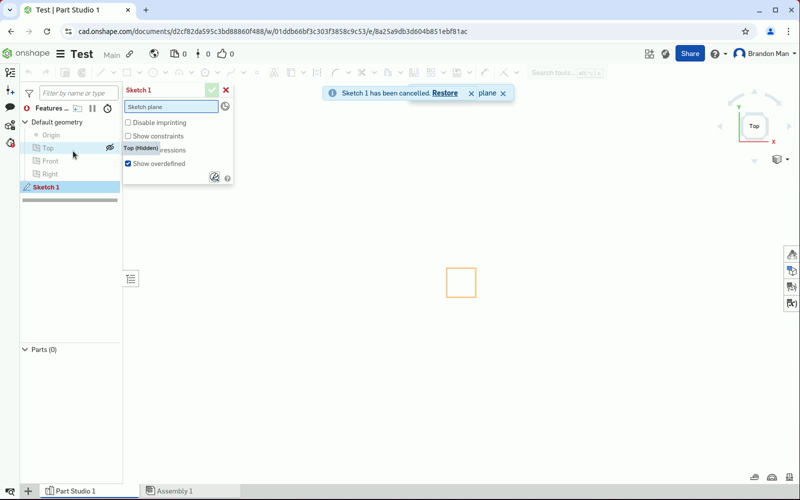
click(73, 150)
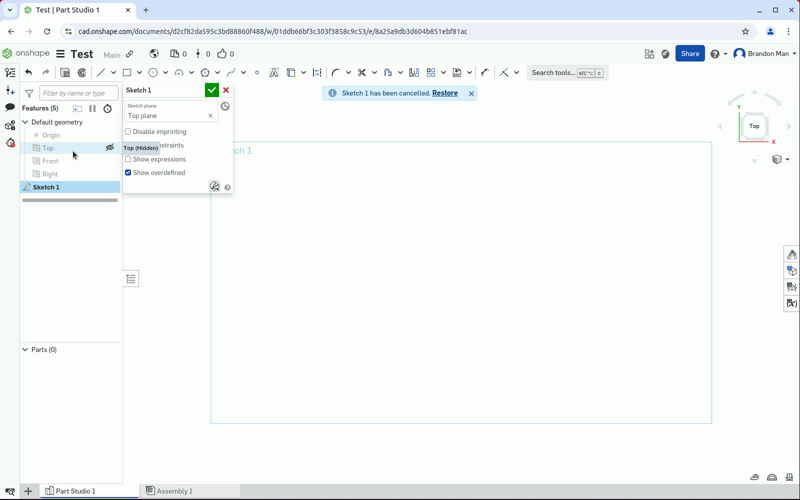
mouse_move(73, 352)
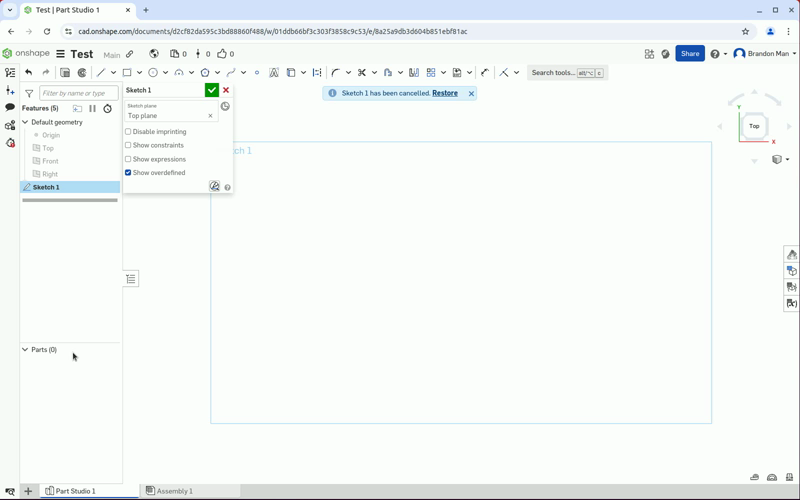
key(y)
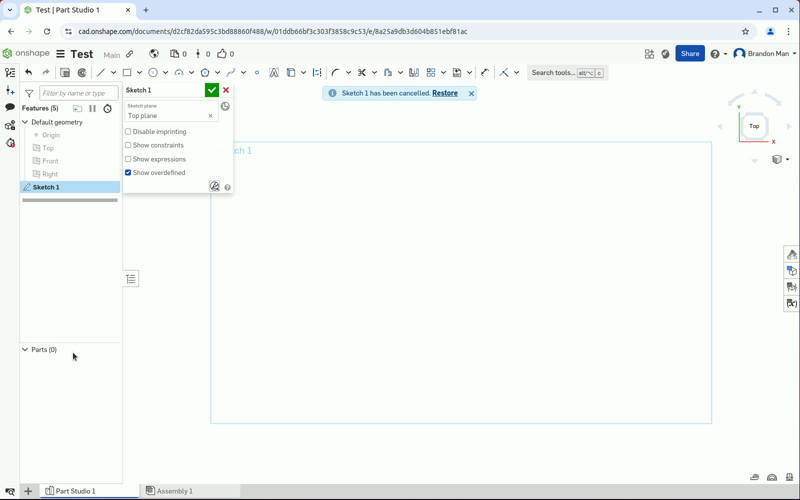
key(c)
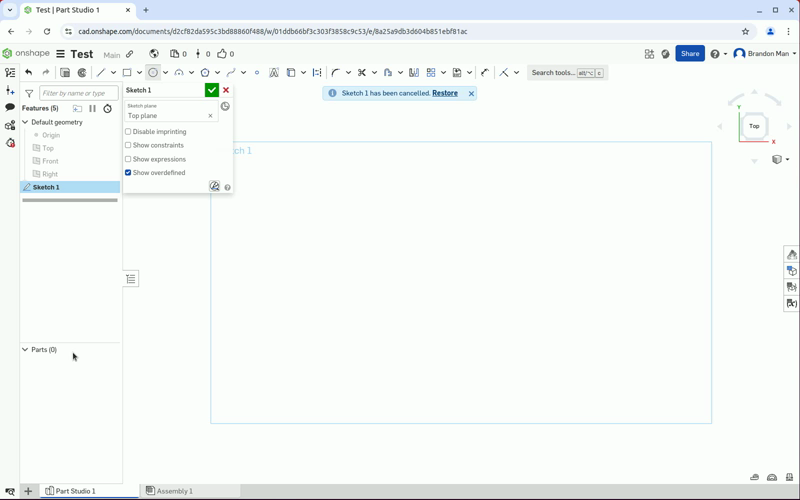
key_down(shift)
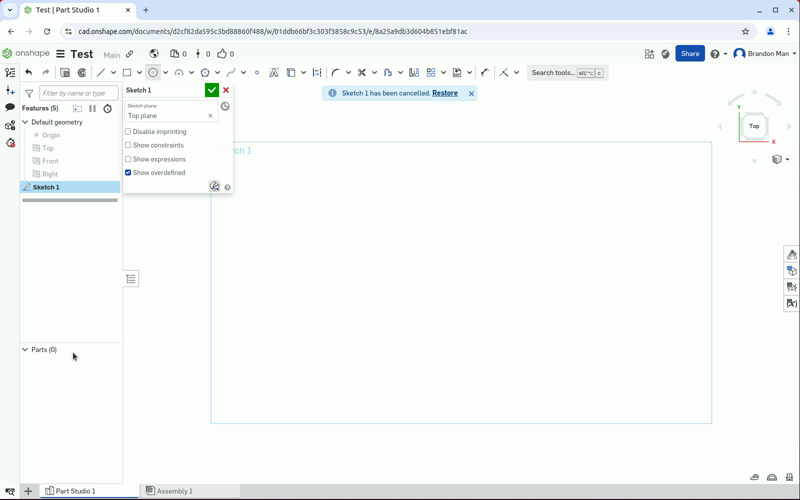
mouse_move(460, 282)
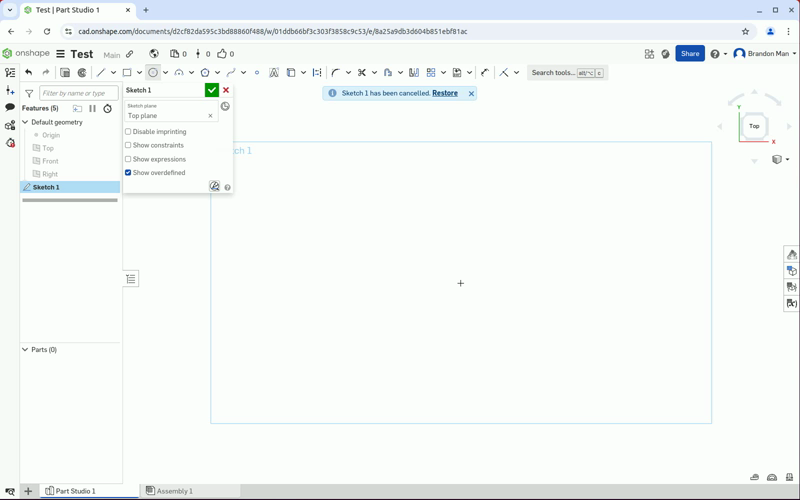
click(460, 282)
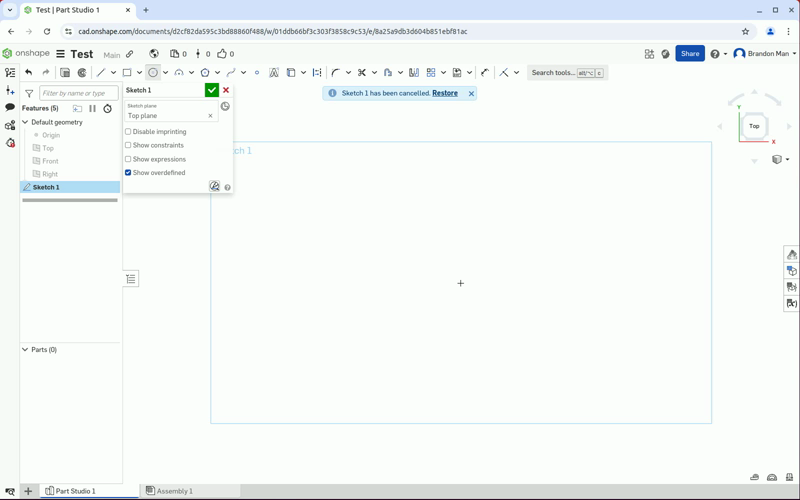
key_up(shift)
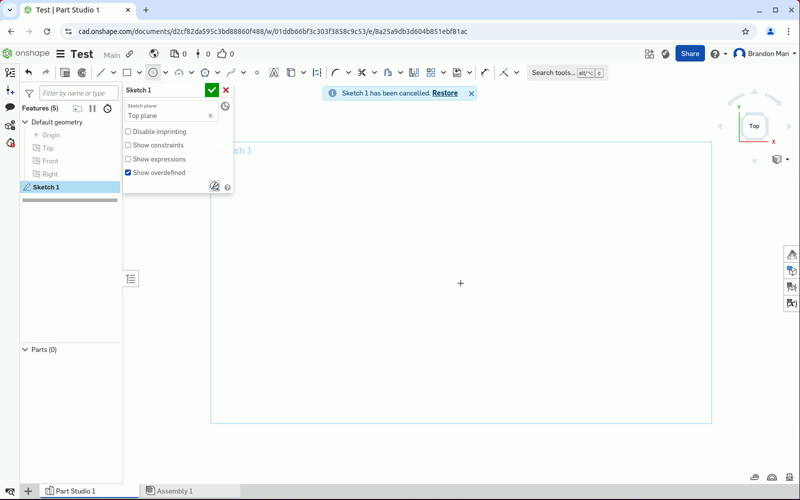
mouse_move(470, 282)
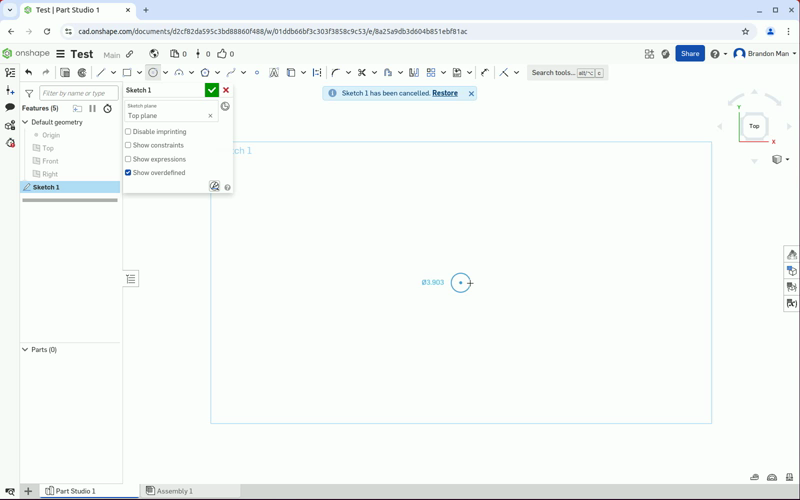
click(470, 282)
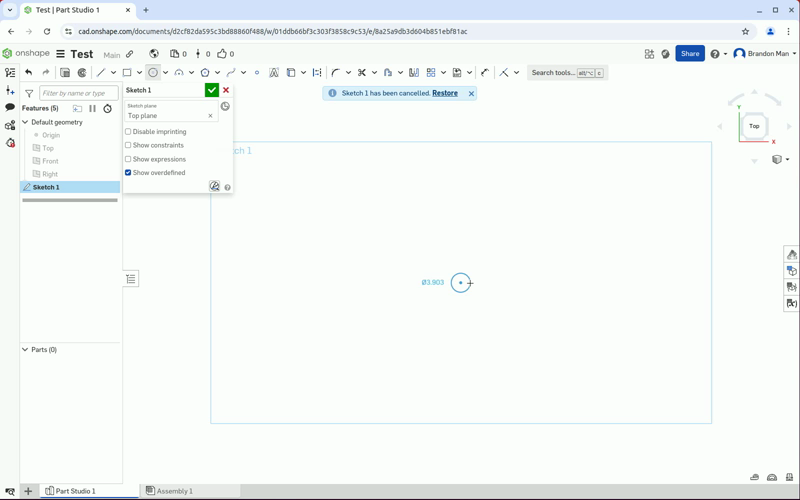
key(esc)
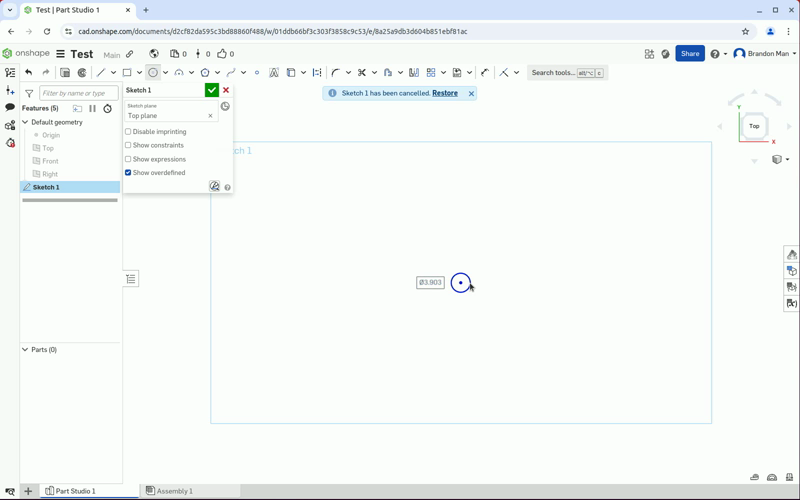
key(c)
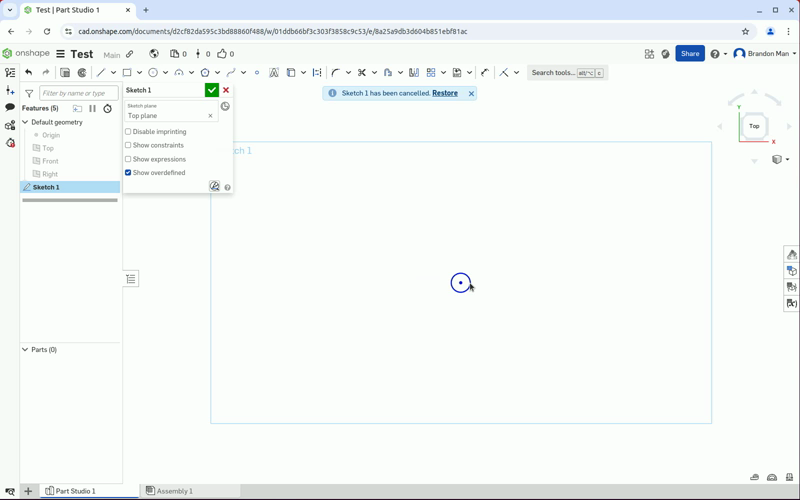
key_down(shift)
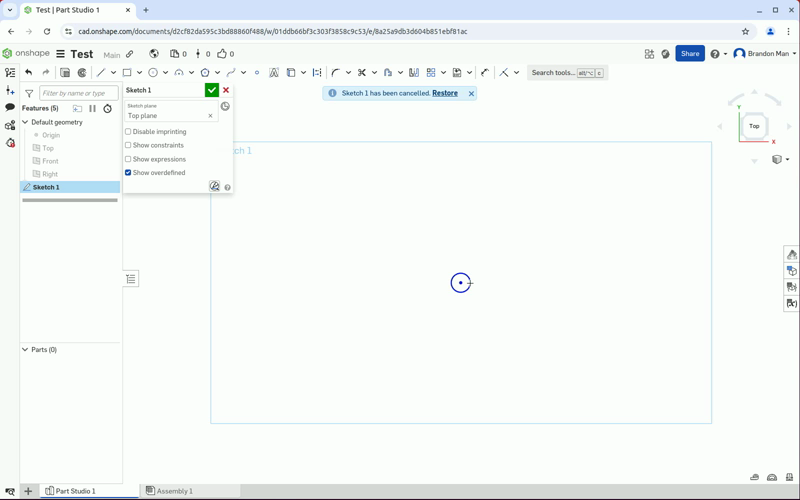
mouse_move(460, 282)
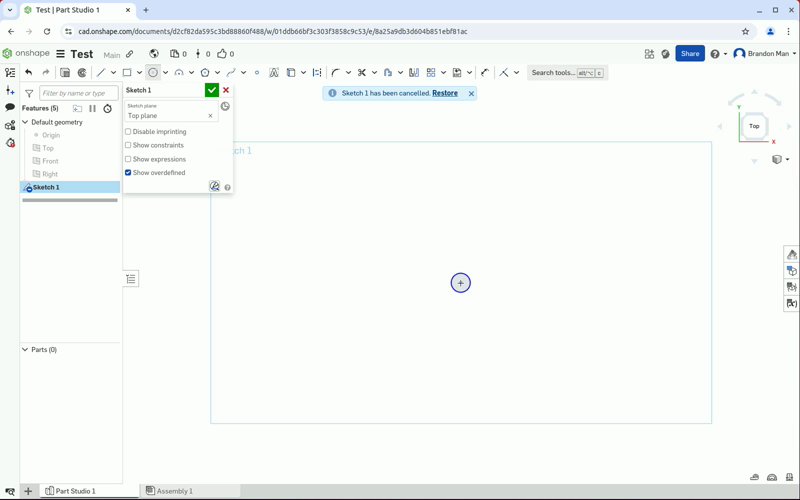
click(460, 282)
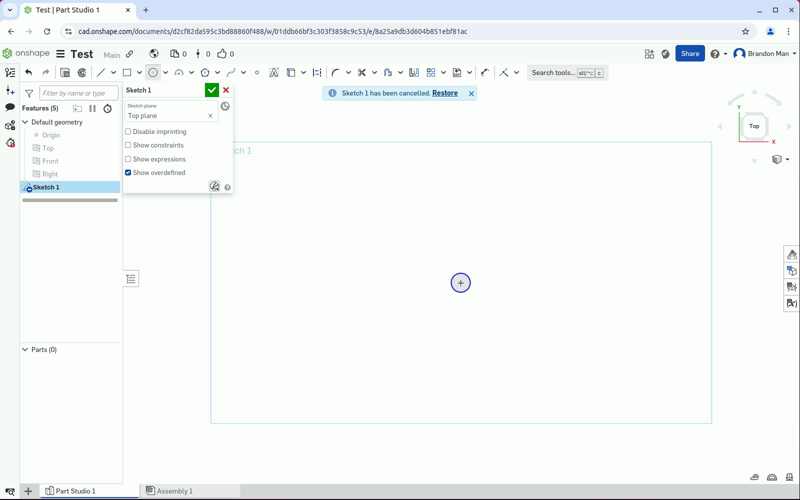
key_up(shift)
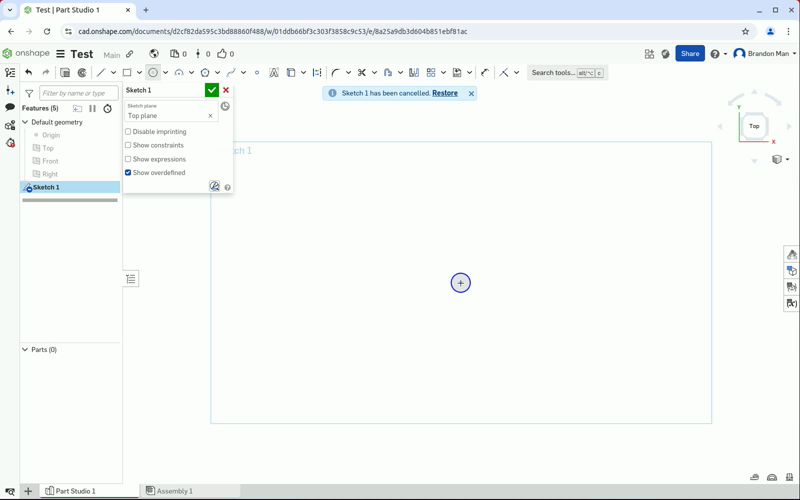
mouse_move(468, 282)
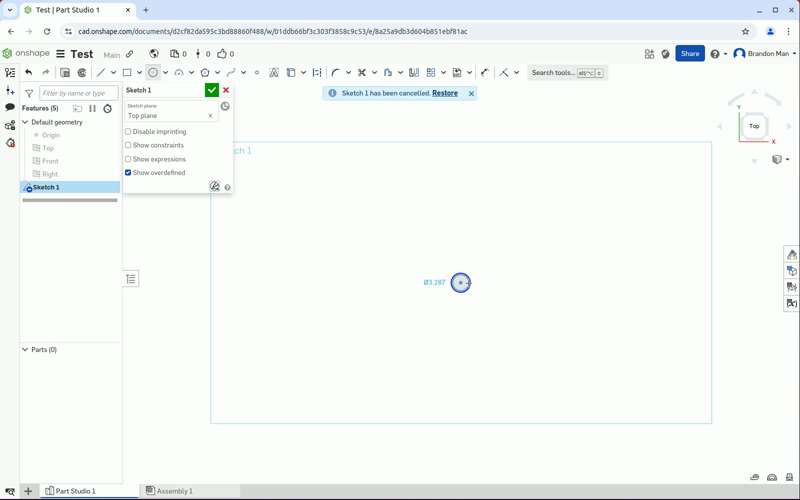
scroll(6)
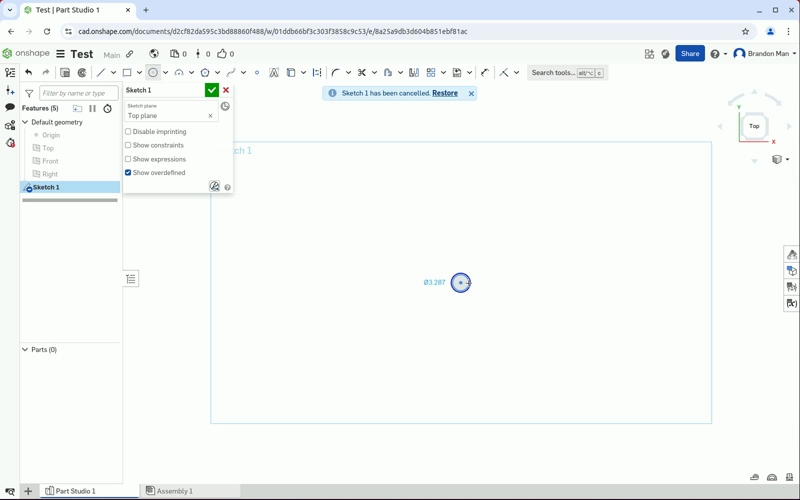
scroll(6)
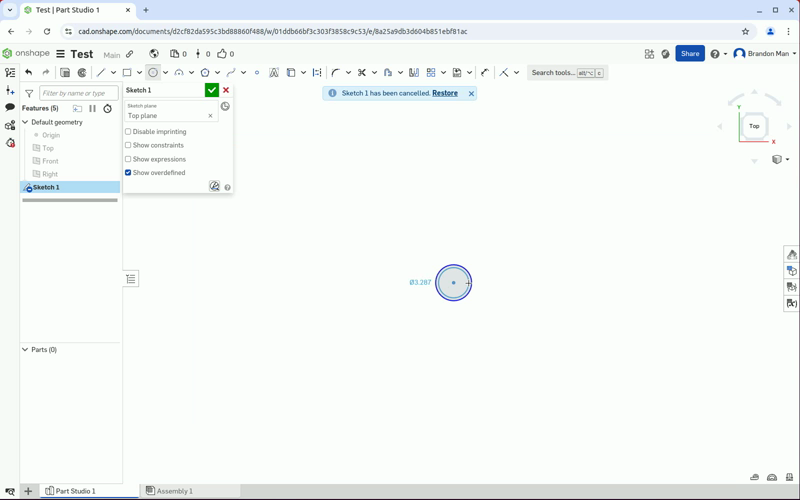
scroll(6)
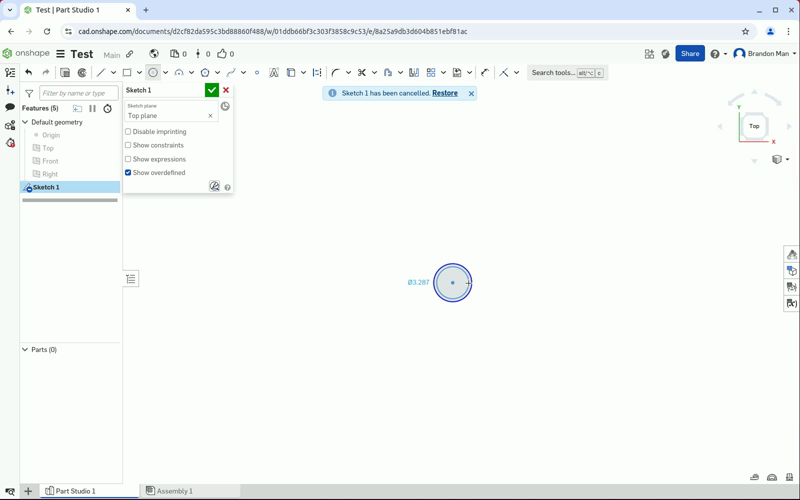
scroll(6)
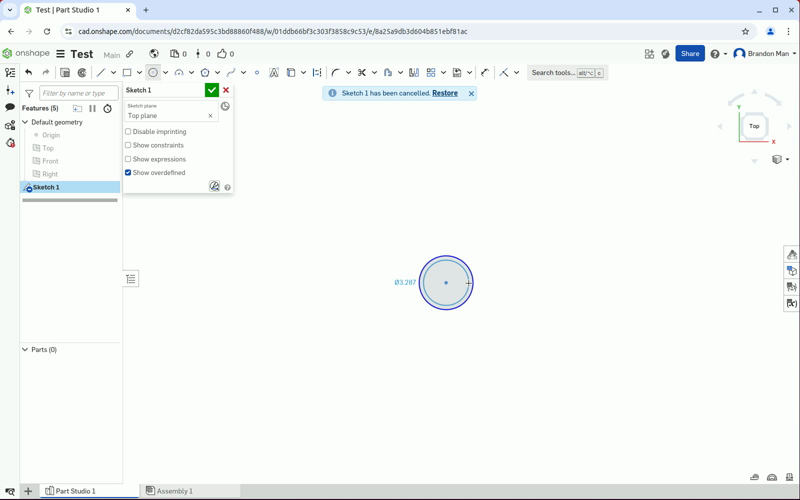
scroll(6)
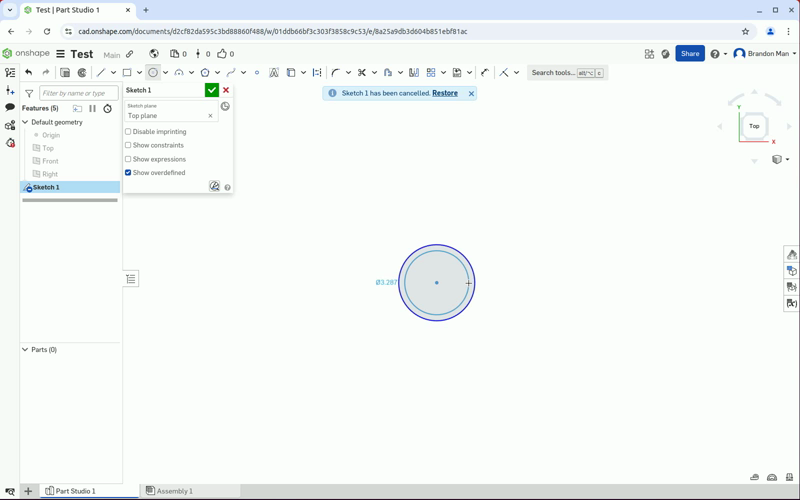
scroll(6)
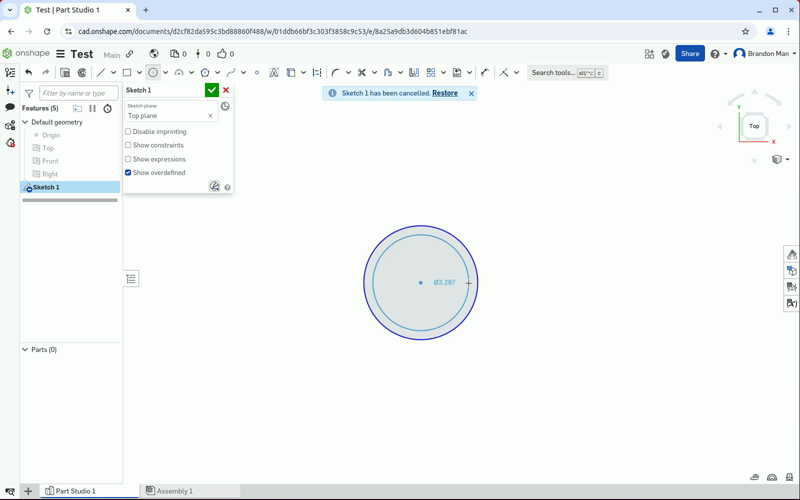
scroll(6)
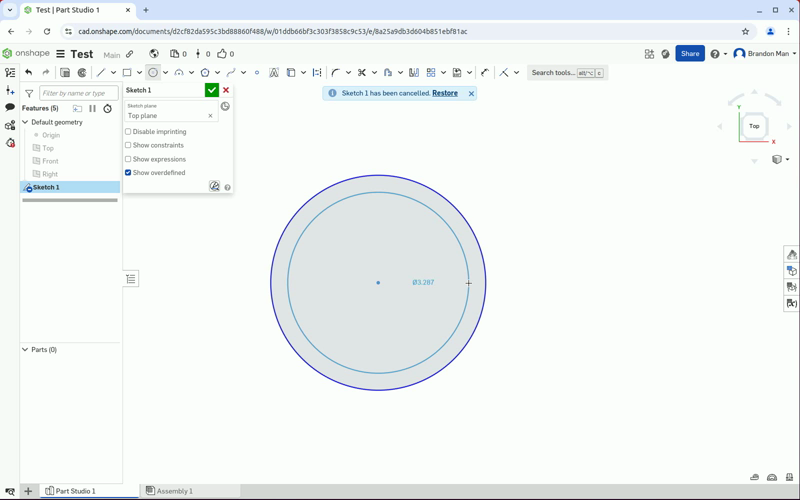
click(468, 282)
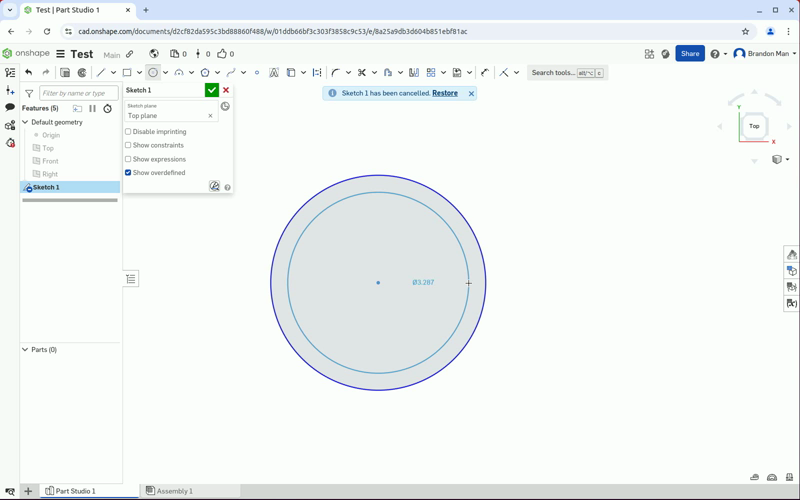
scroll(-6)
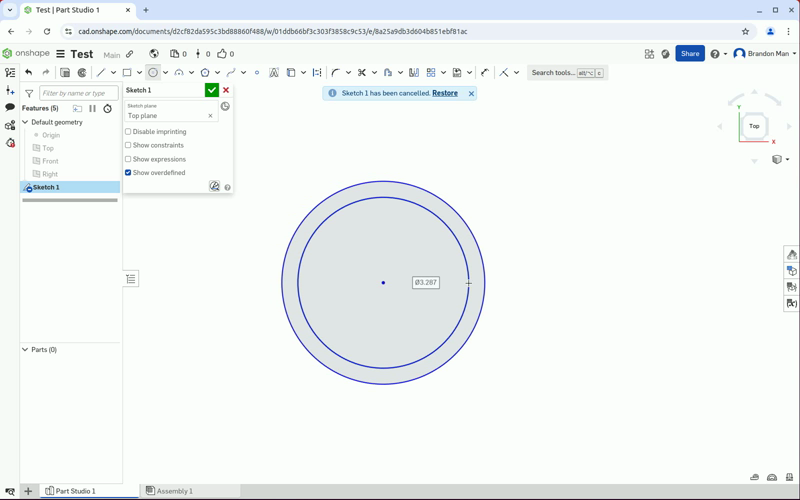
scroll(-6)
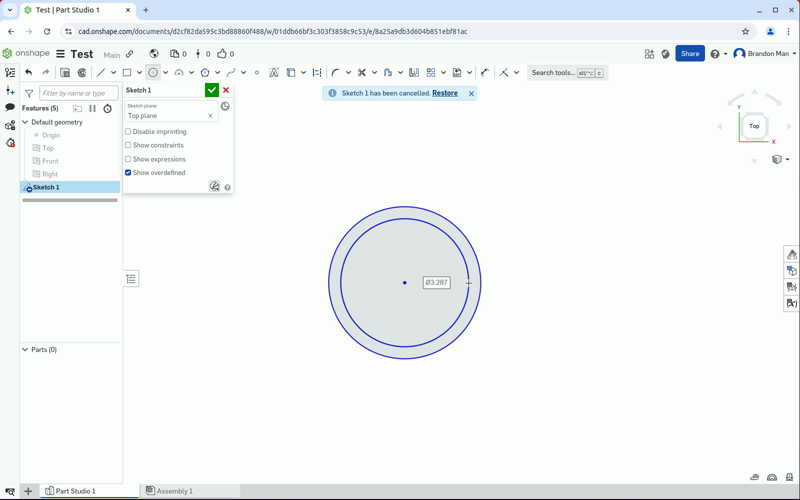
scroll(-6)
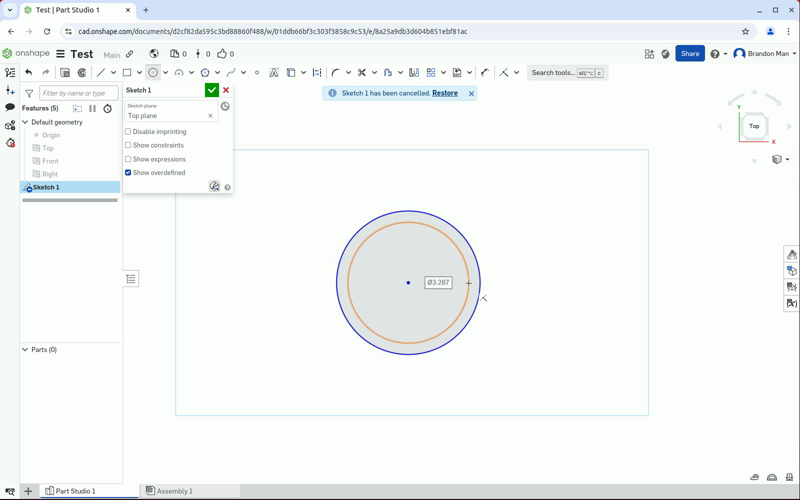
scroll(-6)
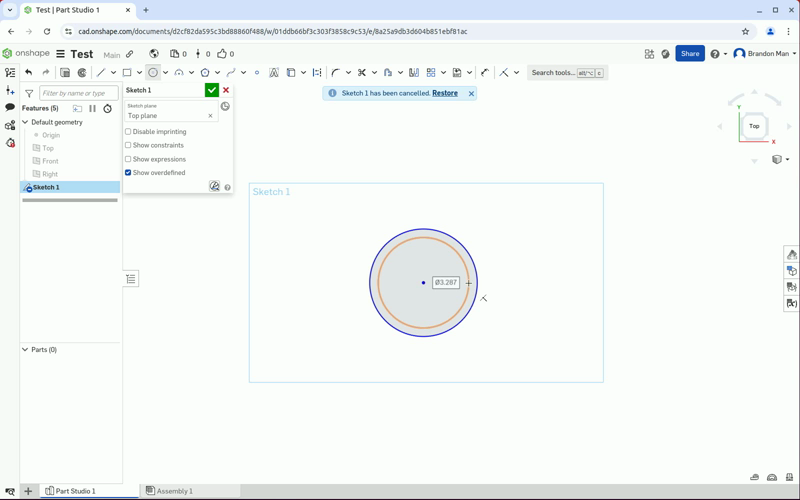
scroll(-6)
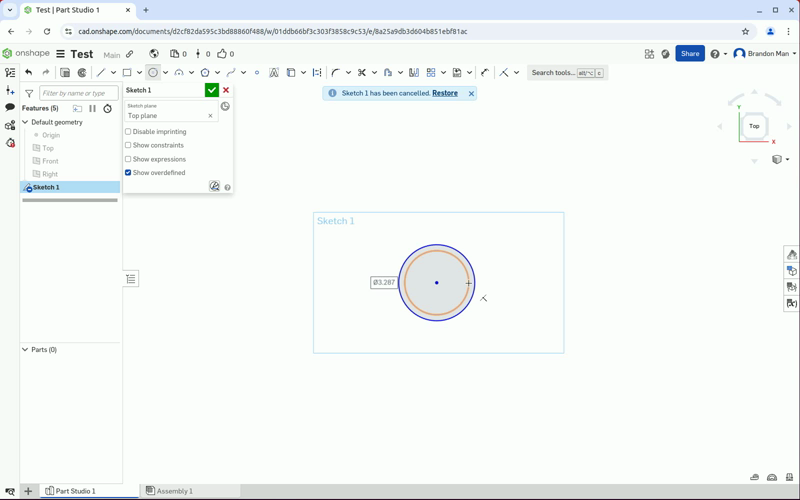
scroll(-6)
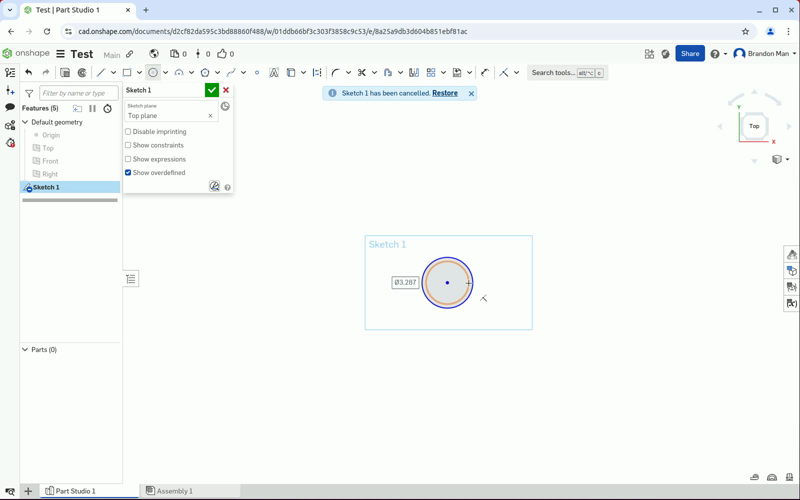
scroll(-6)
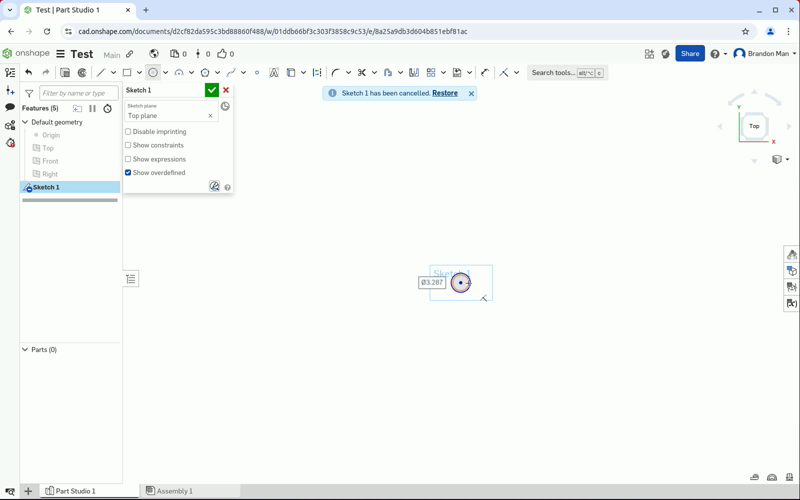
key(esc)
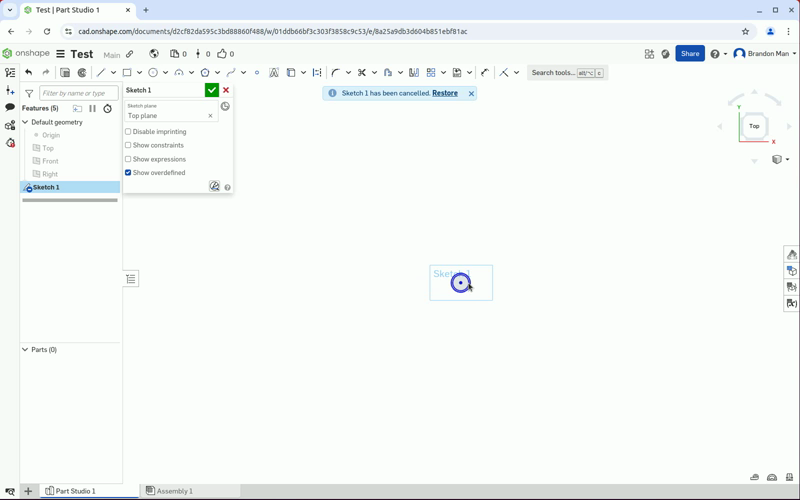
mouse_move(468, 286)
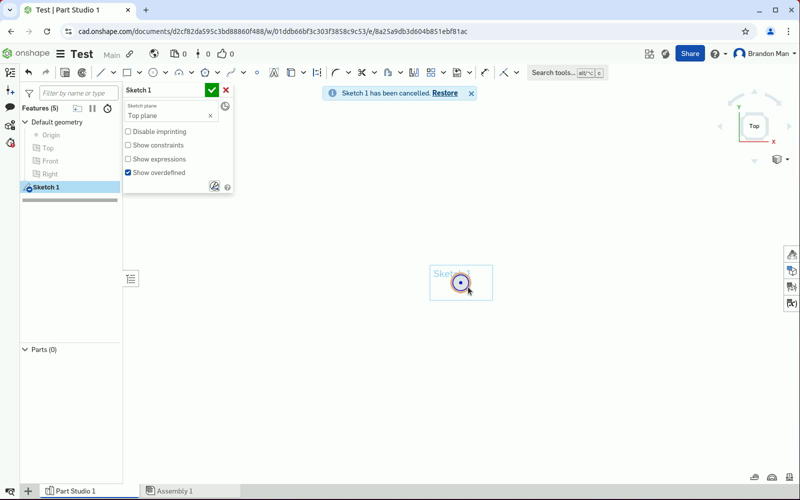
scroll(6)
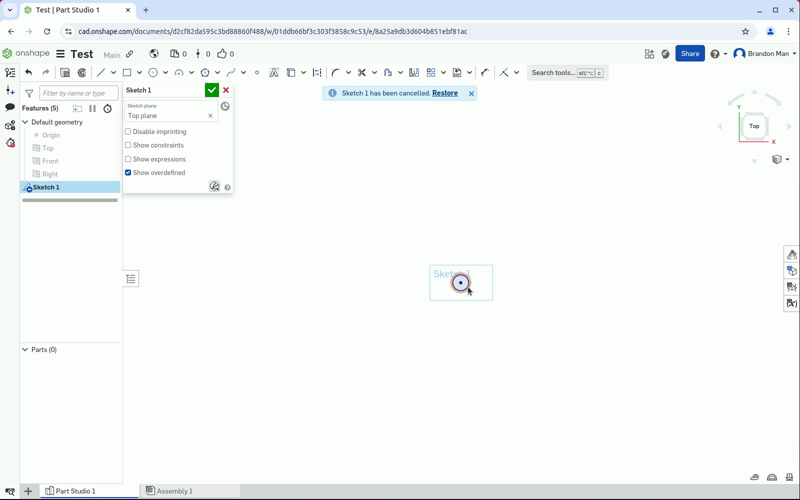
scroll(6)
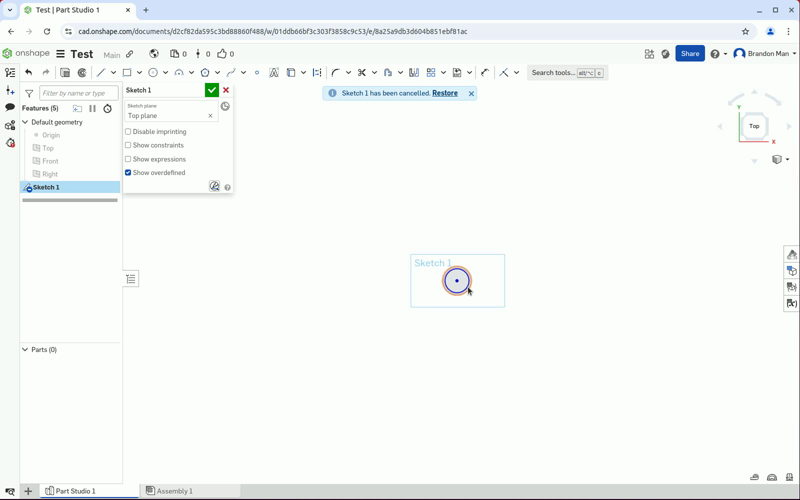
scroll(6)
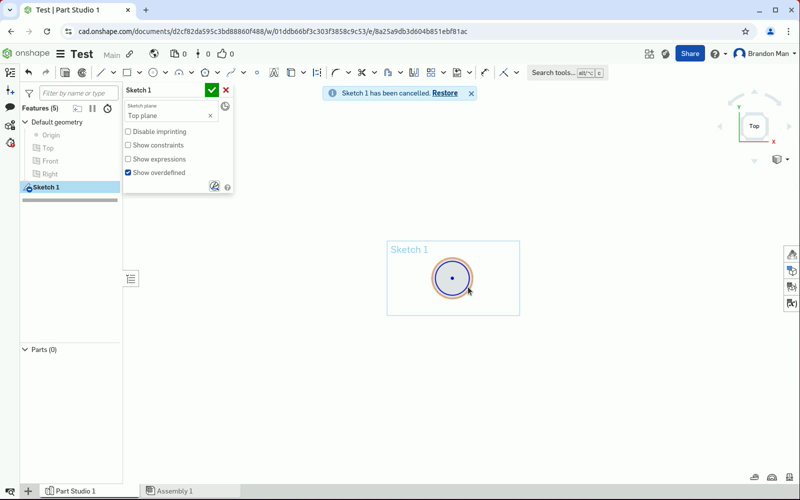
scroll(6)
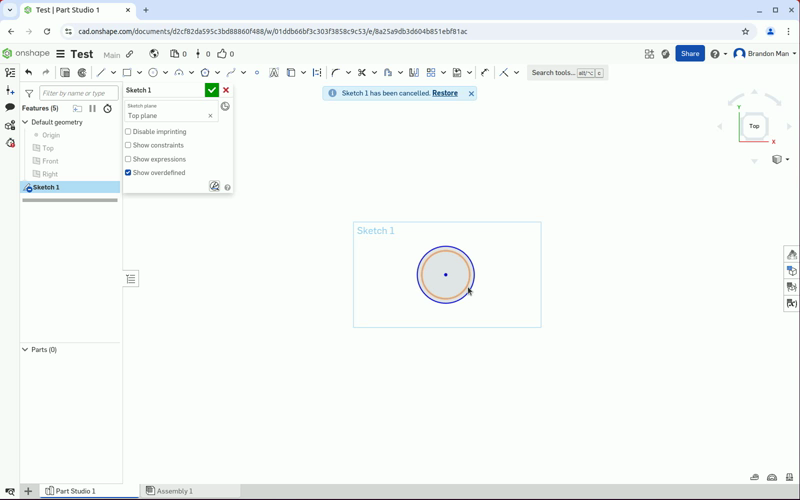
scroll(6)
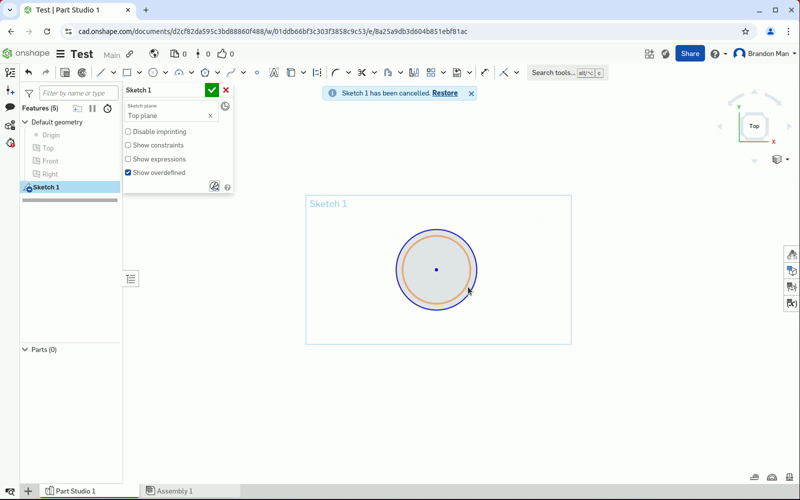
scroll(6)
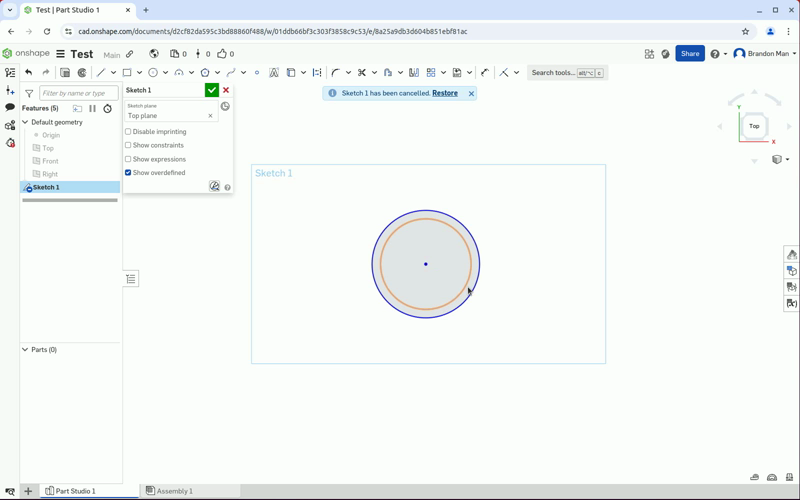
scroll(6)
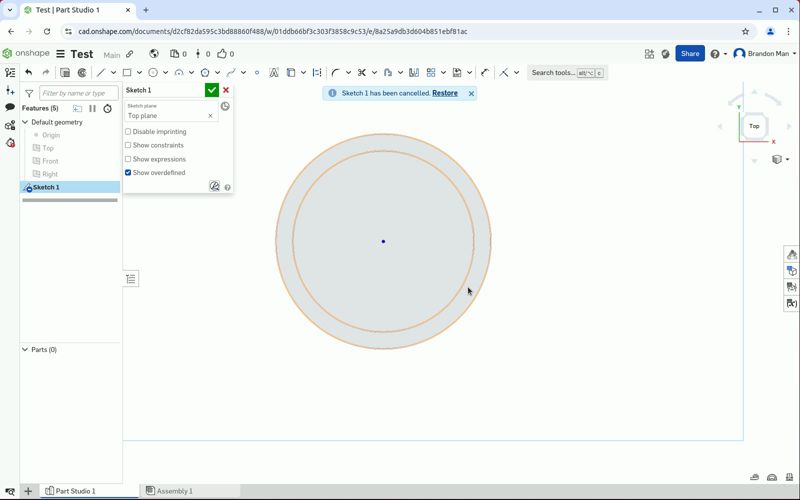
click(468, 286)
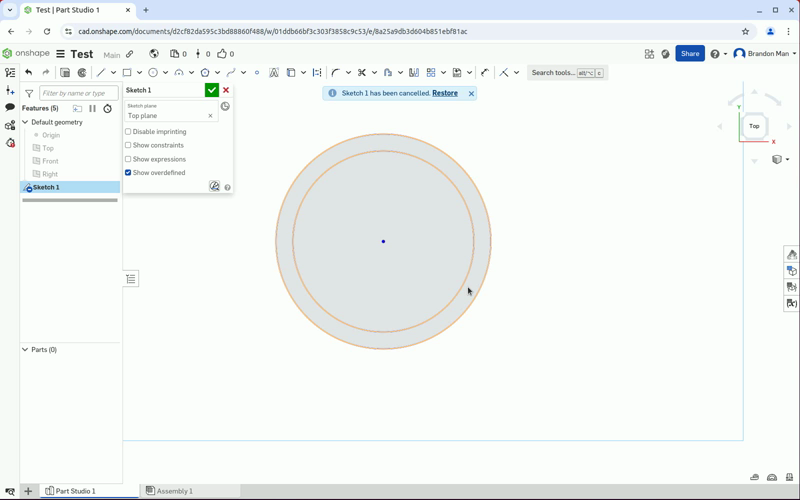
scroll(-6)
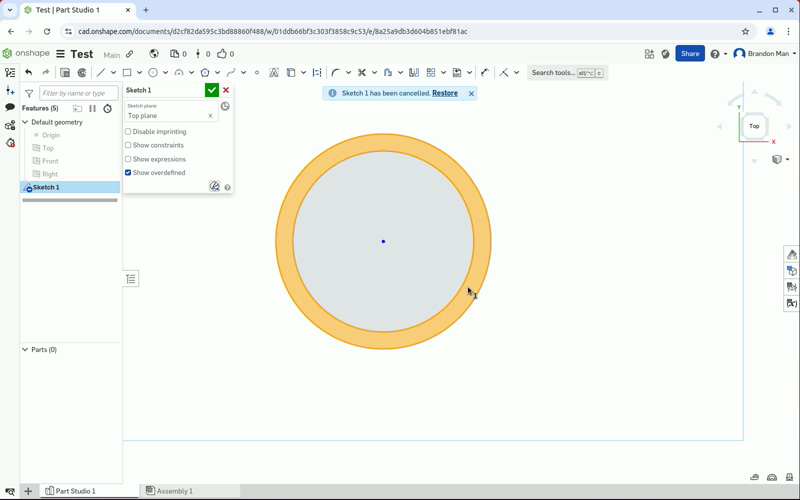
scroll(-6)
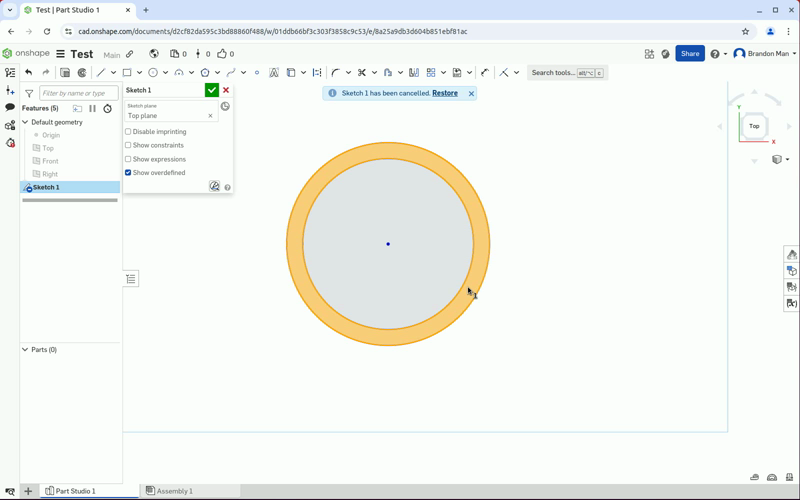
scroll(-6)
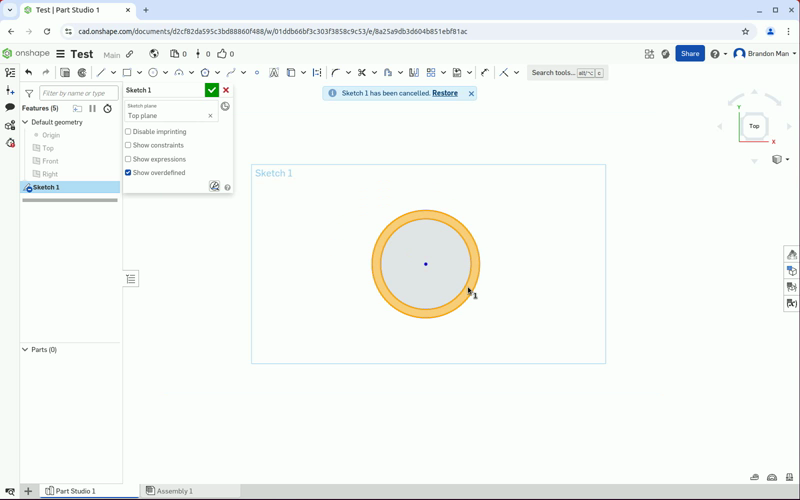
scroll(-6)
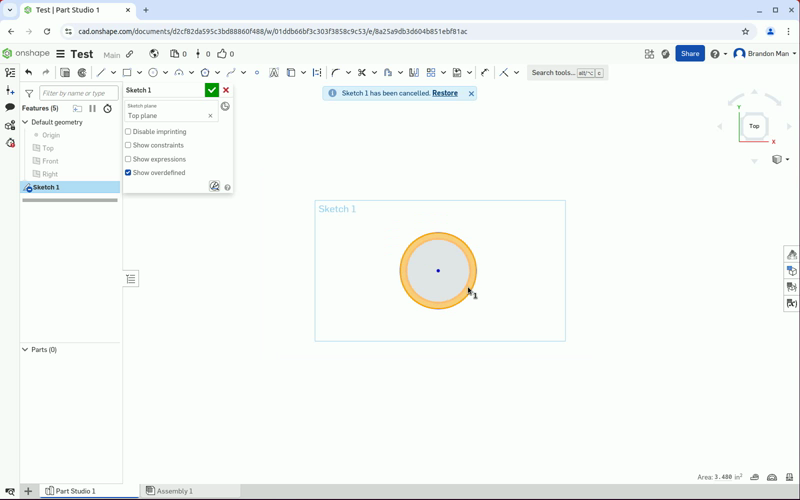
scroll(-6)
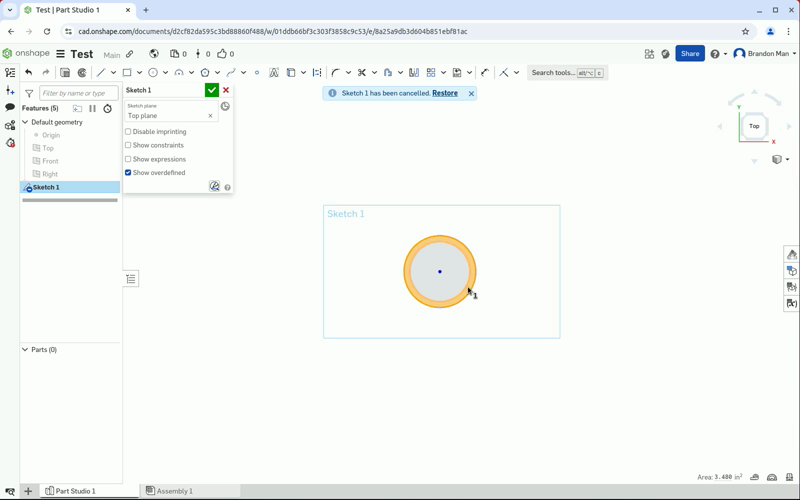
scroll(-6)
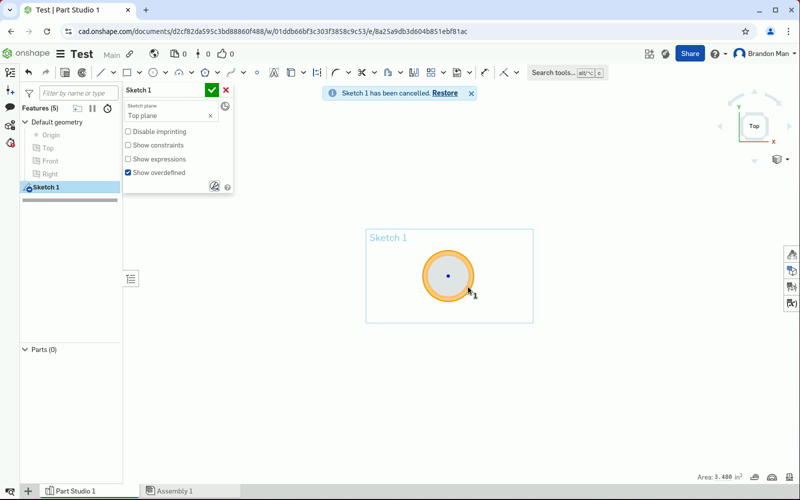
scroll(-6)
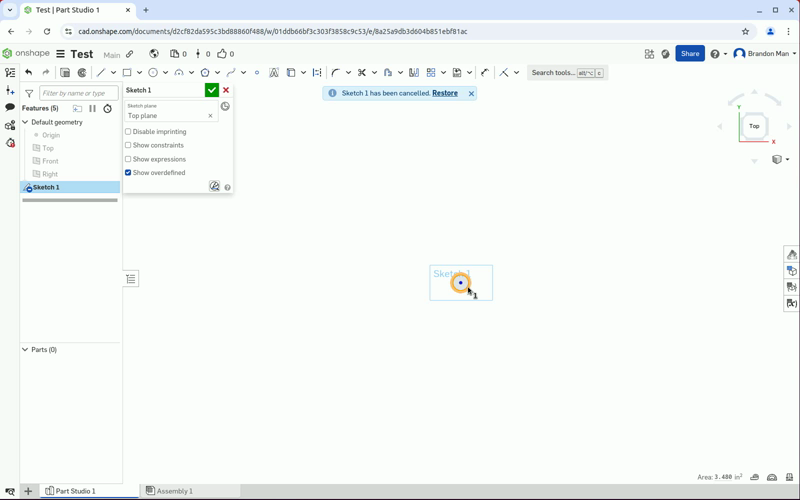
mouse_move(73, 352)
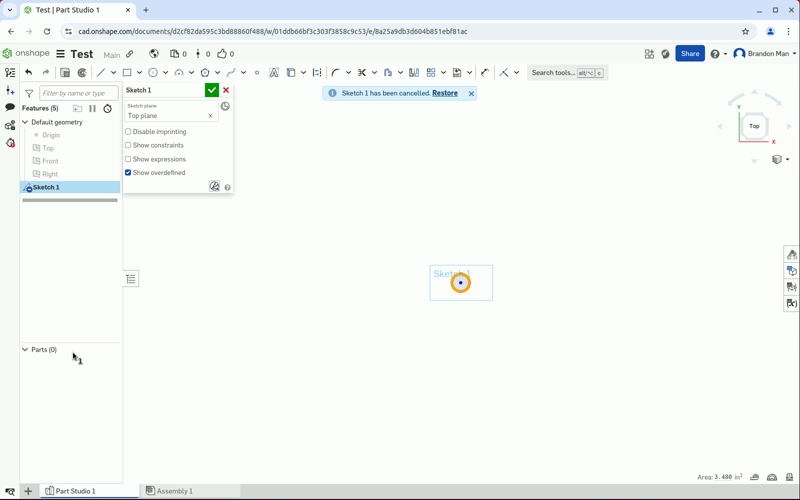
key(shift+y)
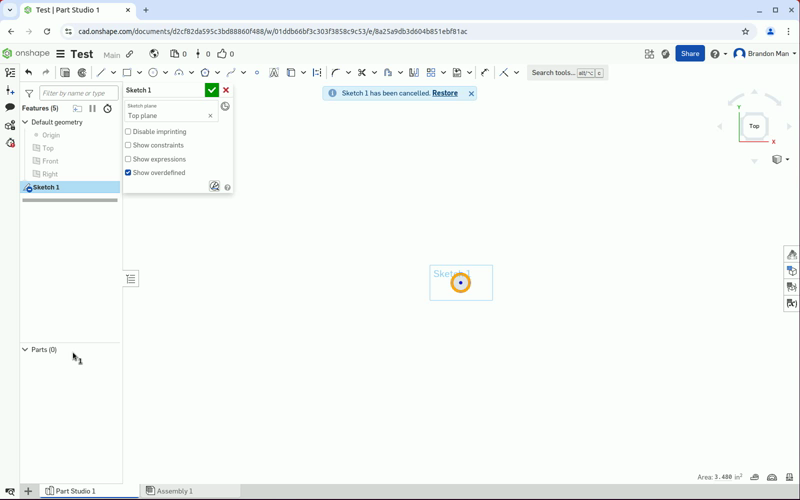
key(shift+e)
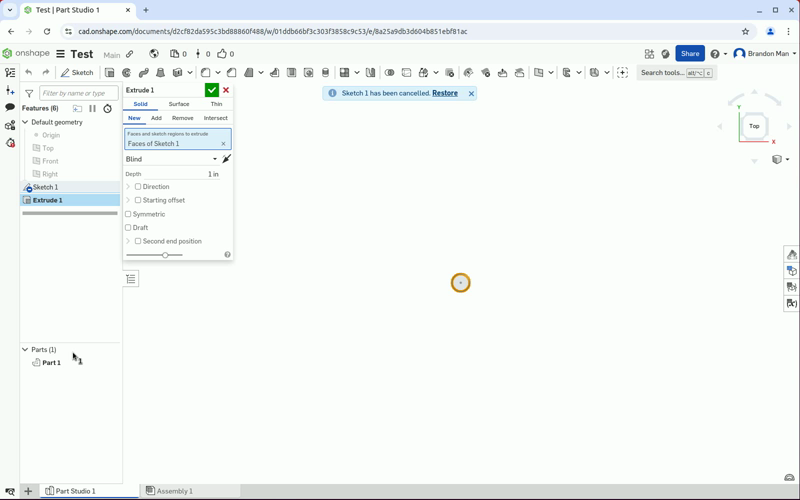
mouse_move(143, 106)
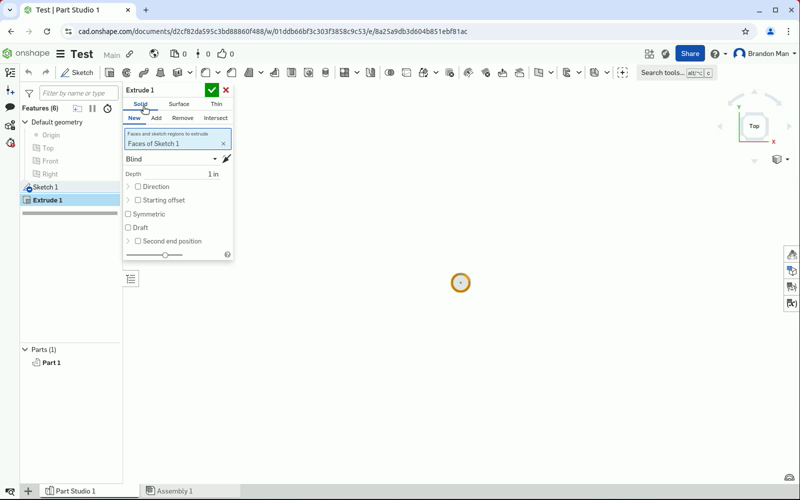
click(143, 106)
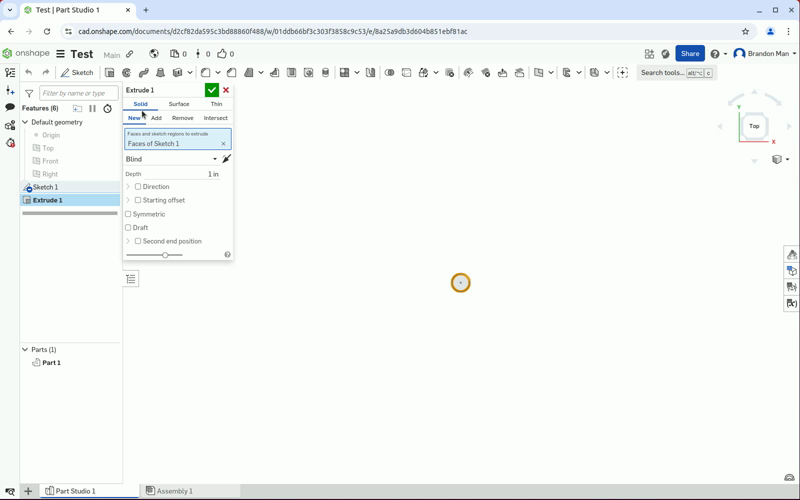
mouse_move(137, 120)
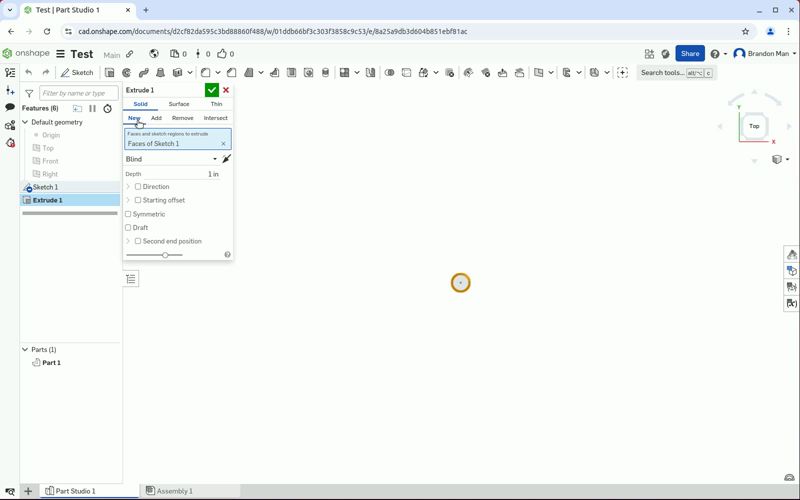
click(137, 120)
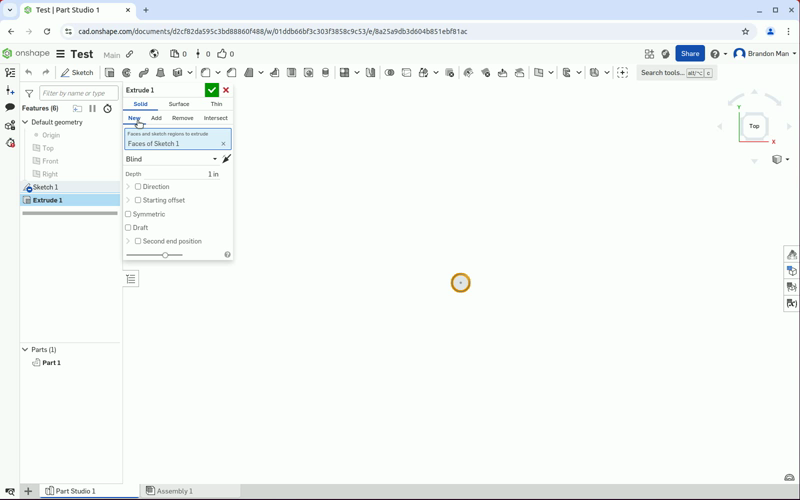
key(tab, 4)
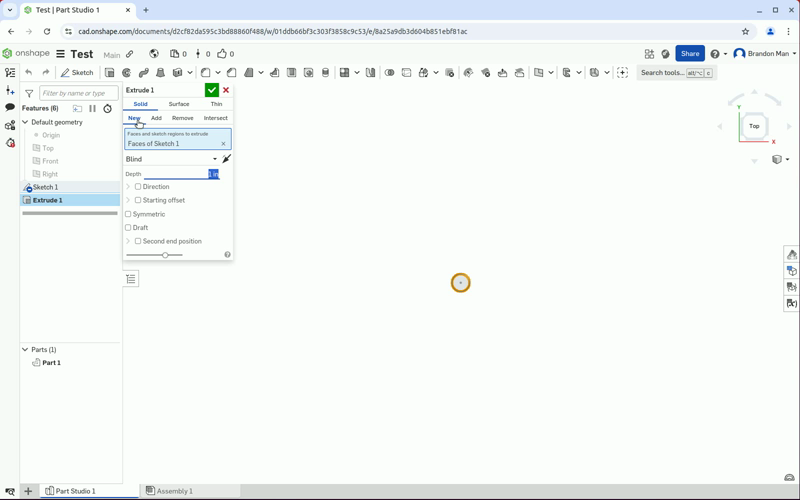
text(23.108)
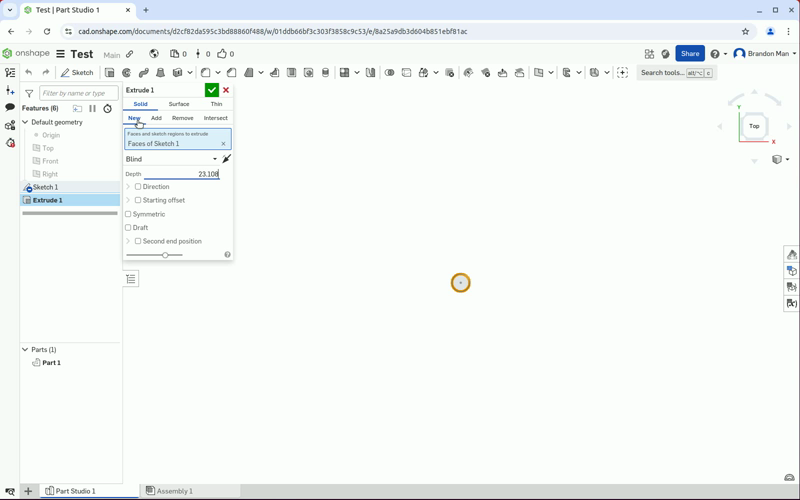
key(enter)
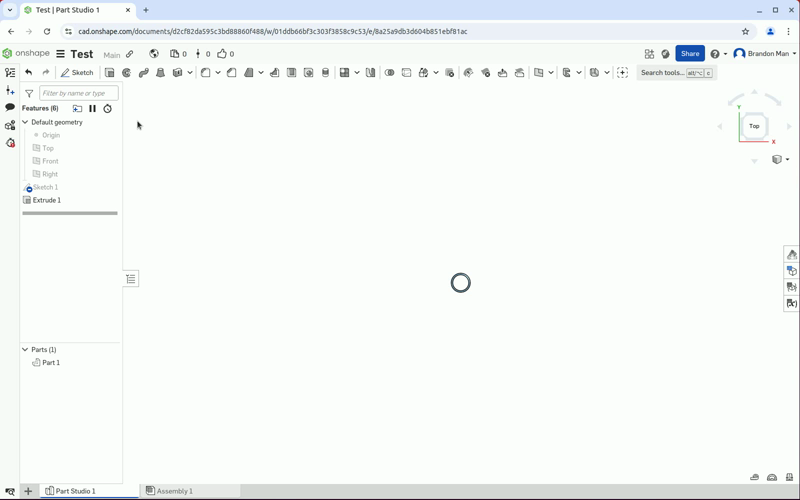
key(shift+h)
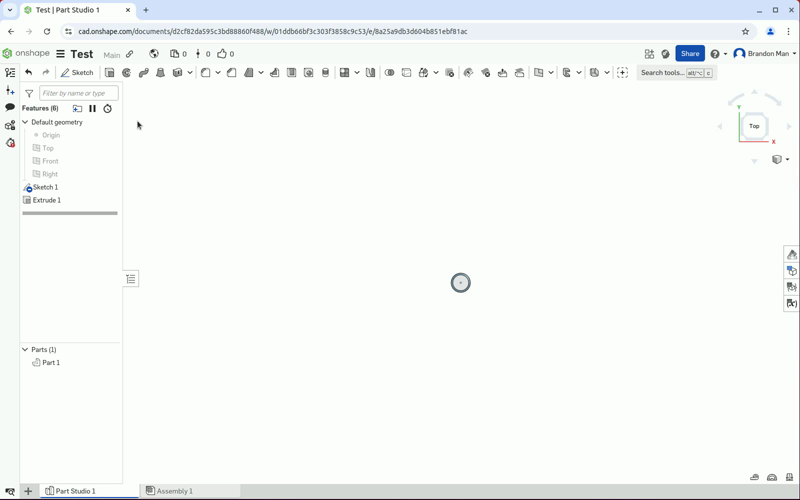
key(shift+h)
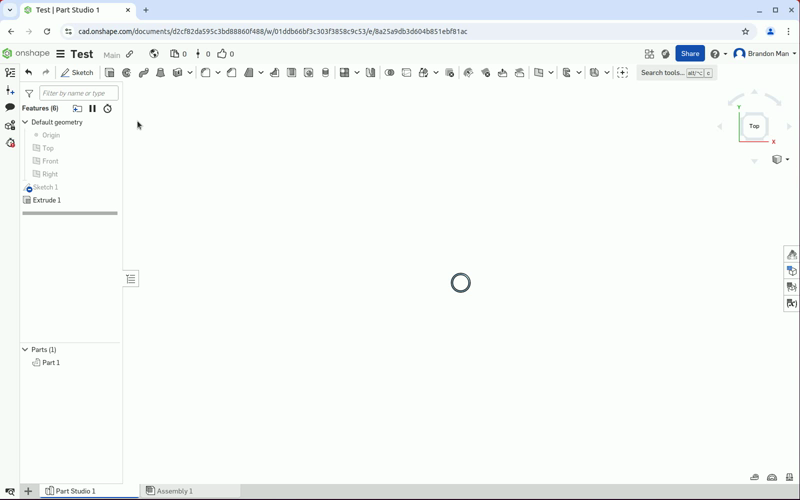
mouse_move(73, 189)
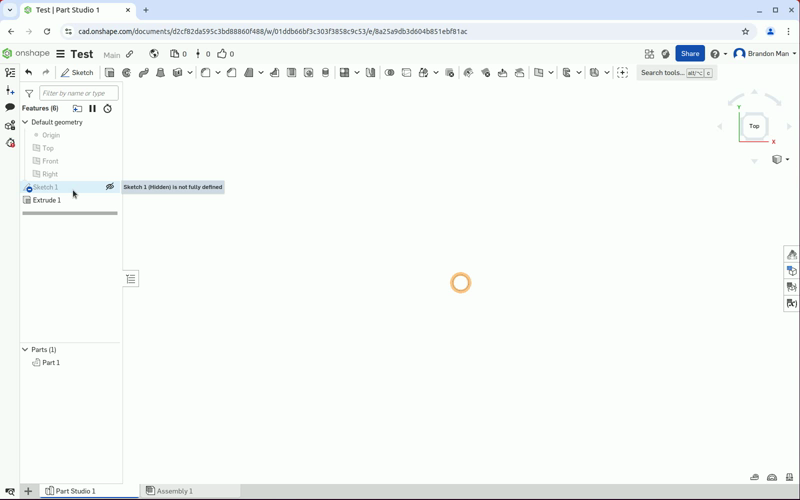
click(73, 189)
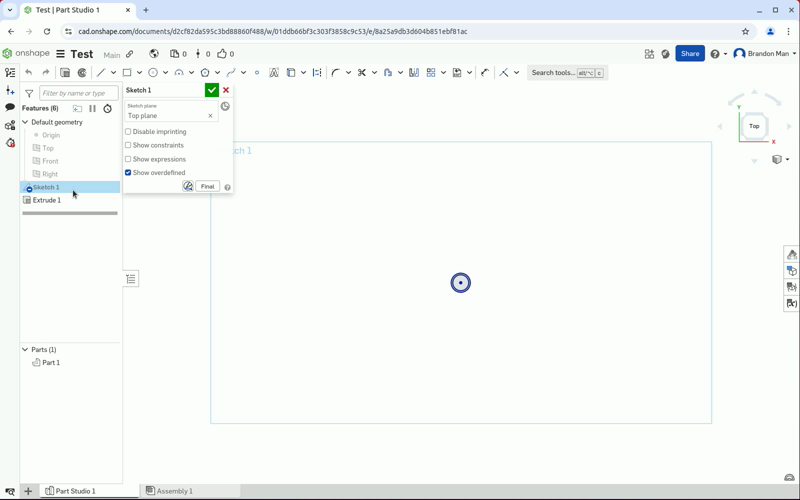
mouse_move(229, 92)
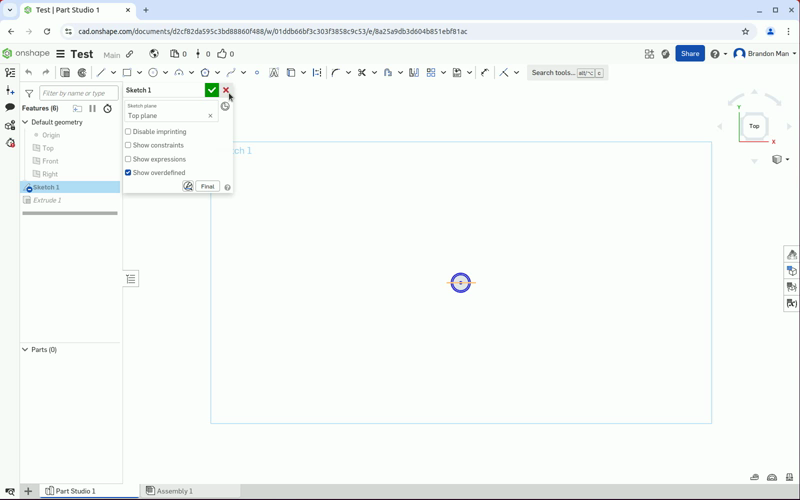
click(229, 92)
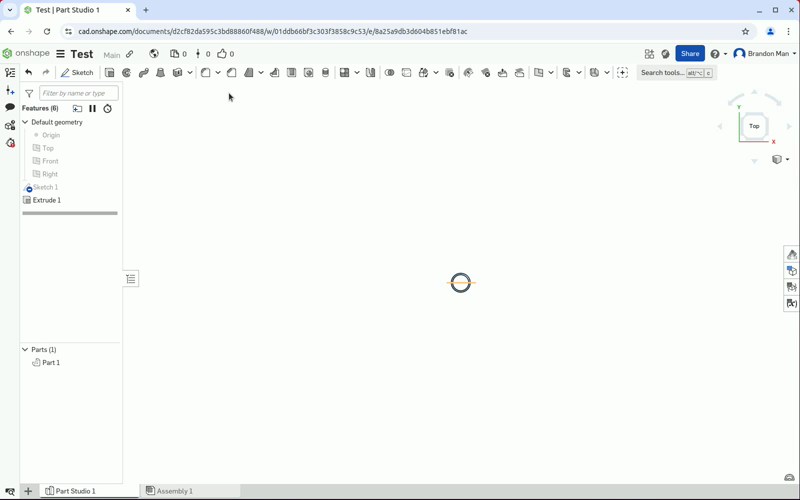
mouse_move(73, 352)
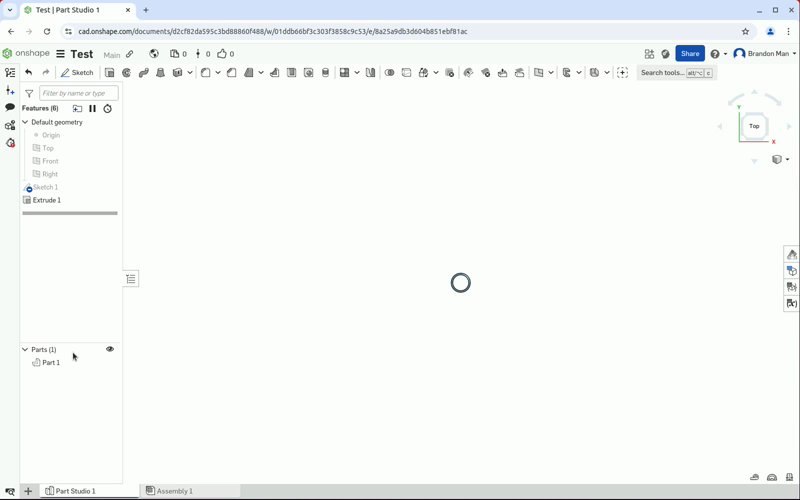
key(y)
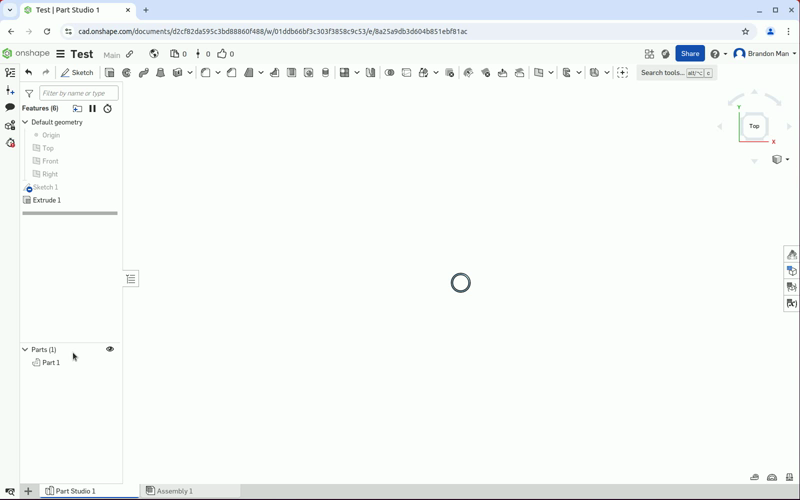
key(shift+p)
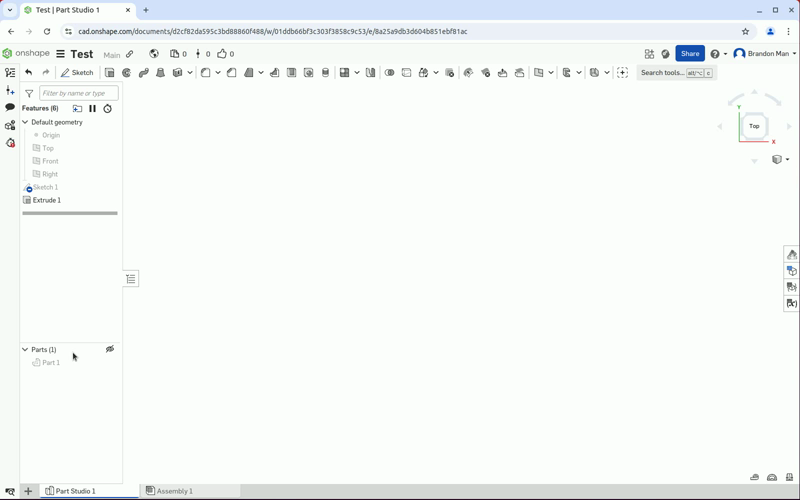
key(space)
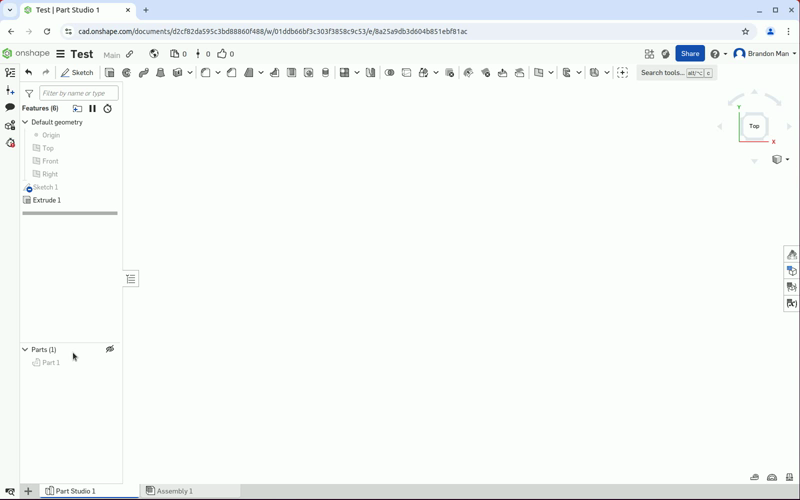
key_down(shift)
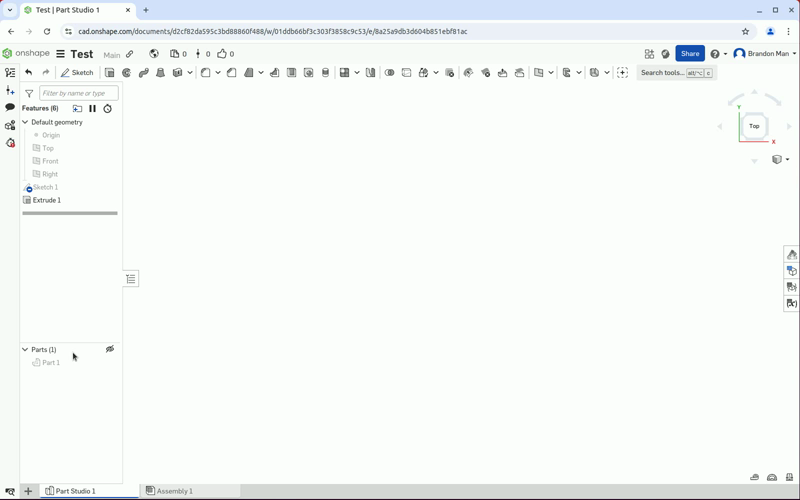
key(up)
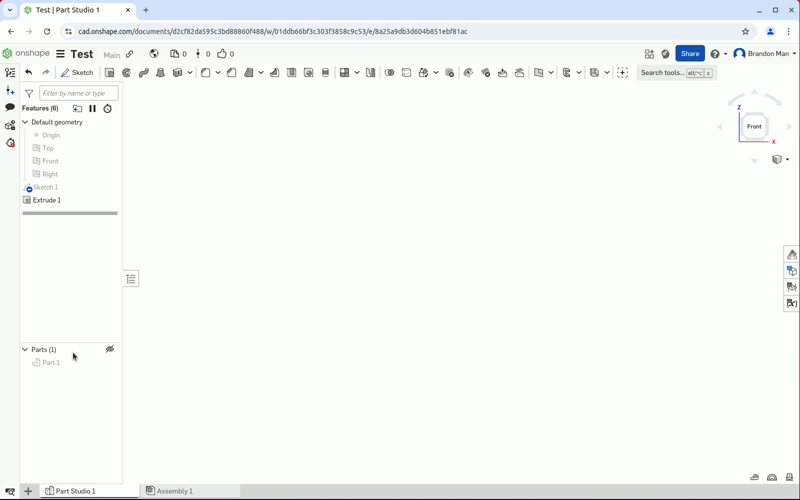
key_up(shift)
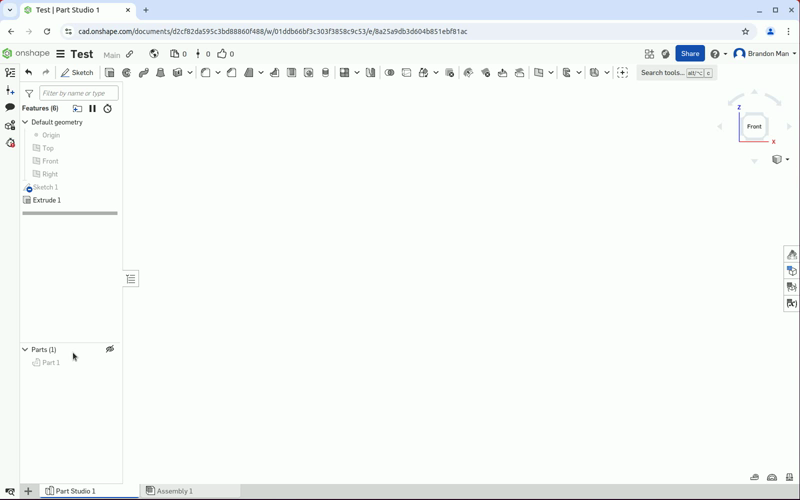
mouse_move(73, 352)
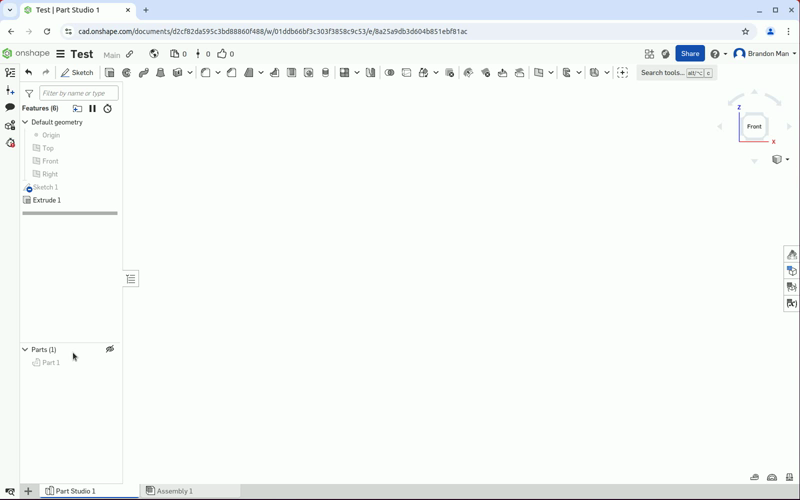
key(shift+y)
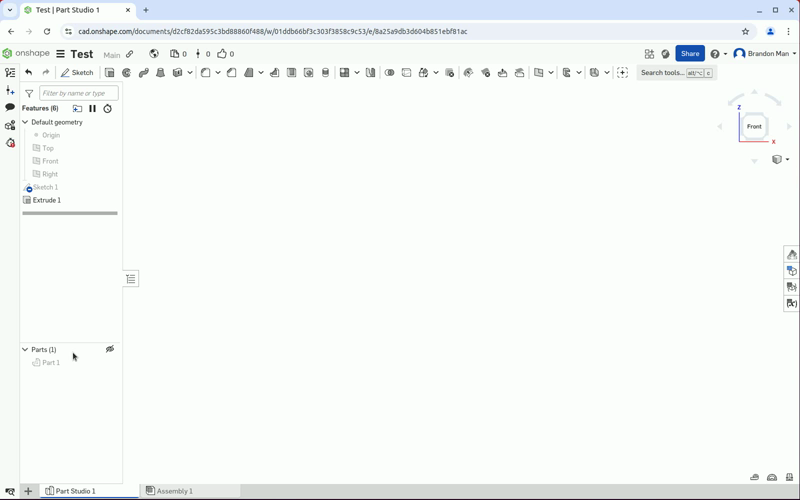
key(shift+s)
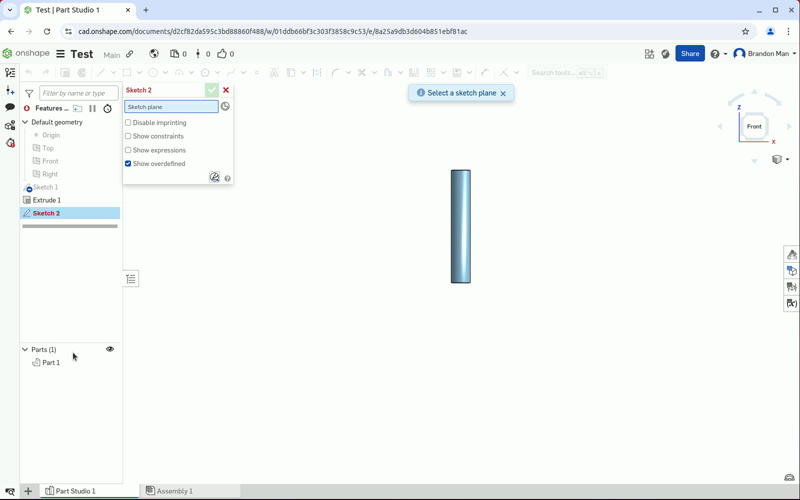
mouse_move(73, 163)
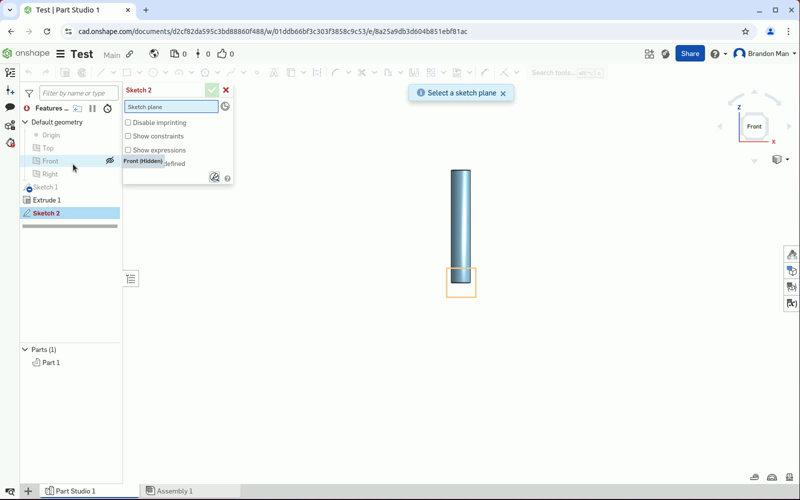
click(73, 163)
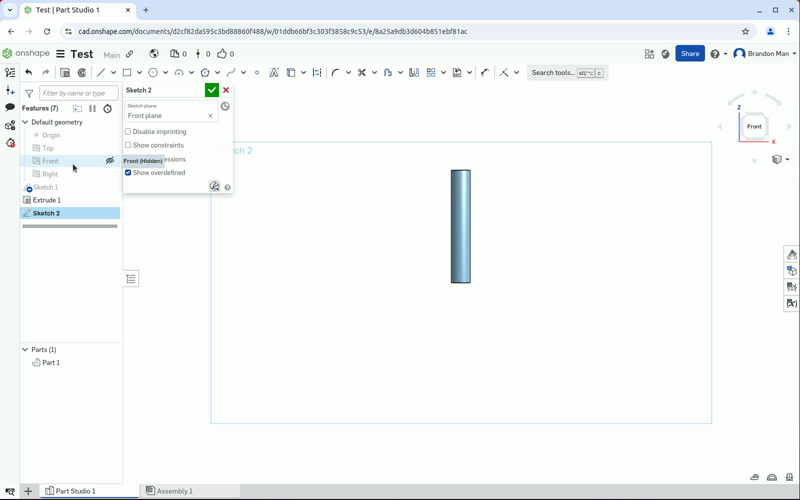
mouse_move(73, 352)
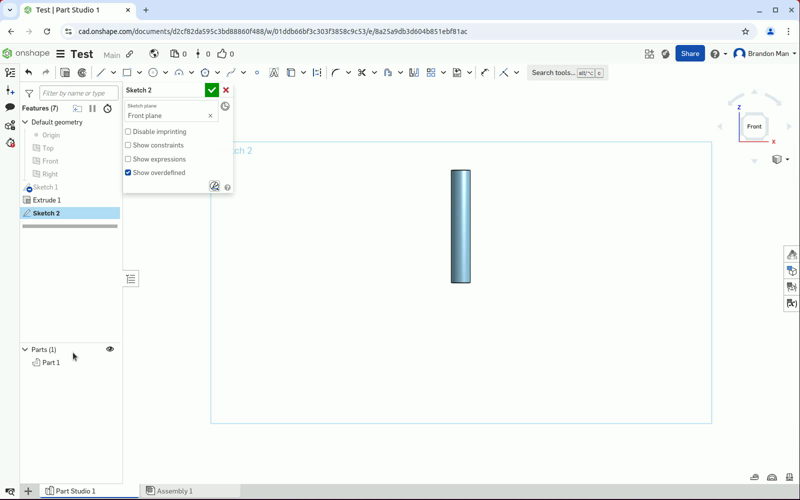
key(y)
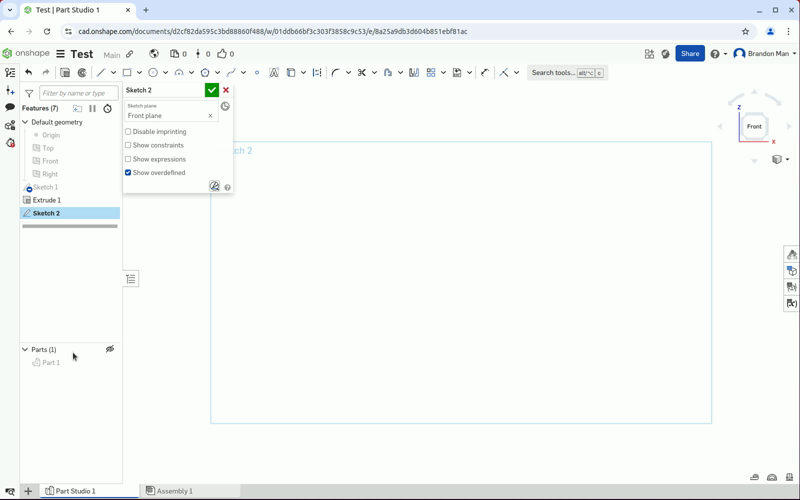
key(c)
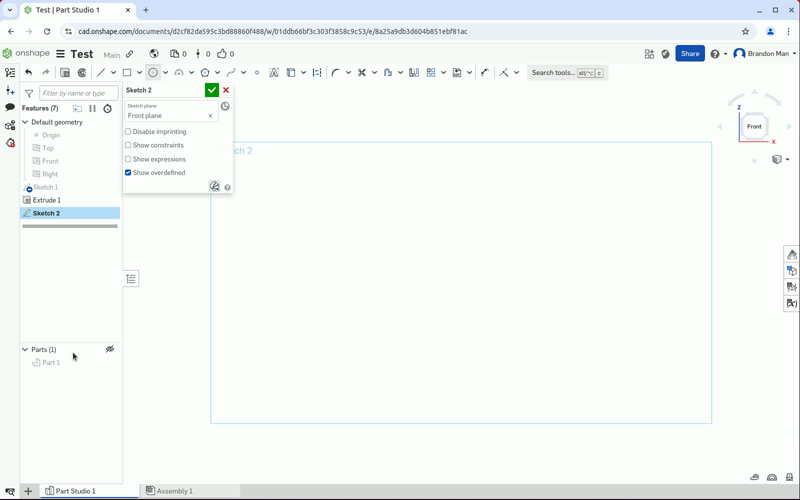
key_down(shift)
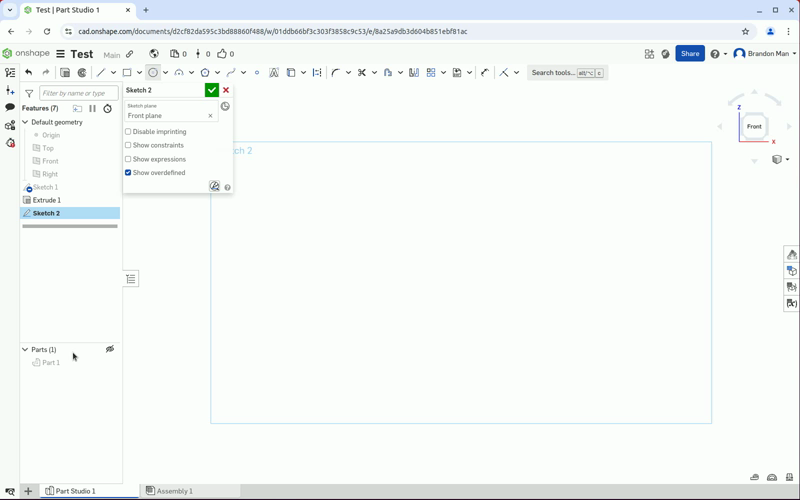
mouse_move(461, 275)
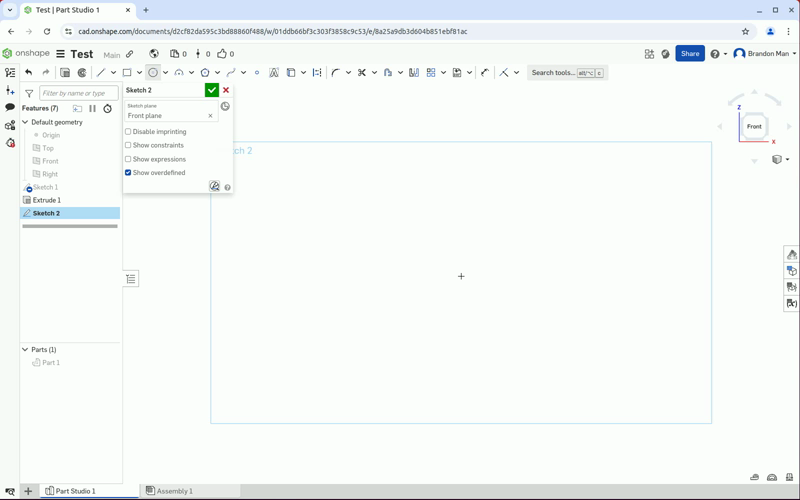
click(461, 275)
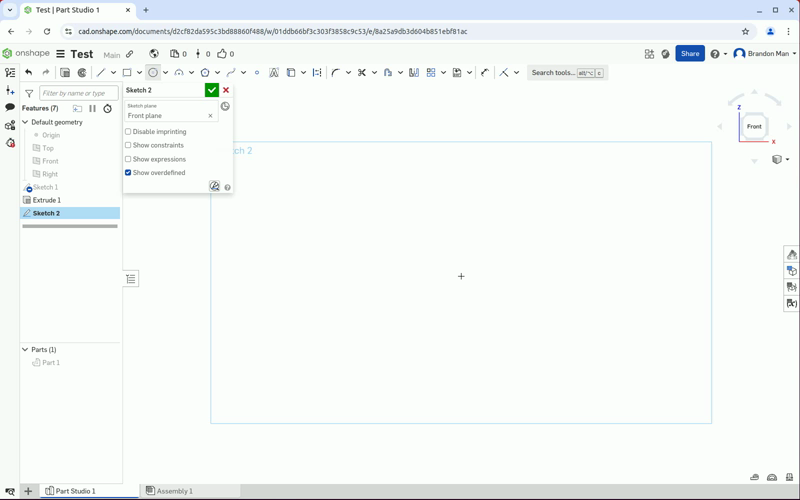
key_up(shift)
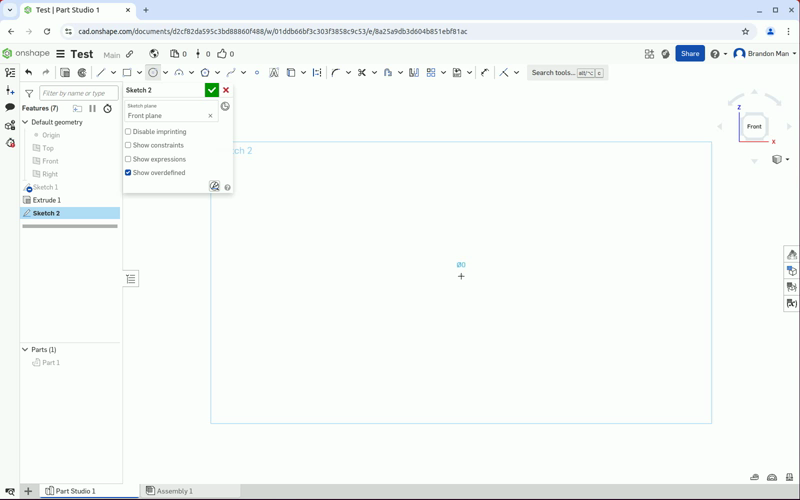
mouse_move(464, 275)
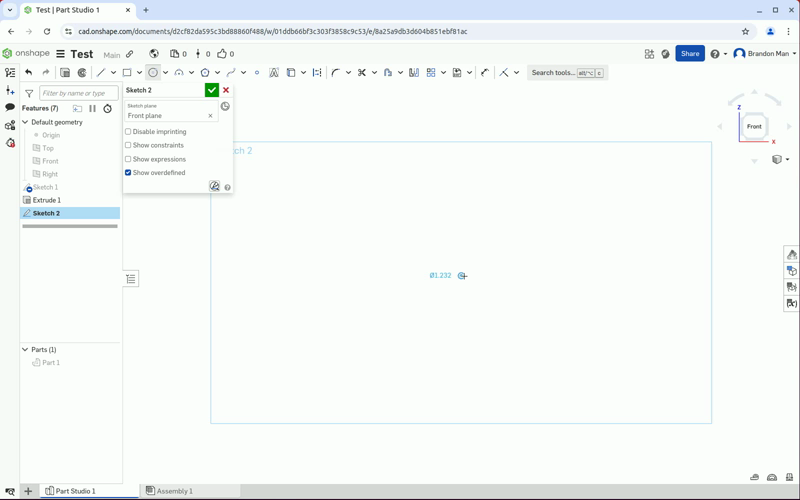
click(464, 275)
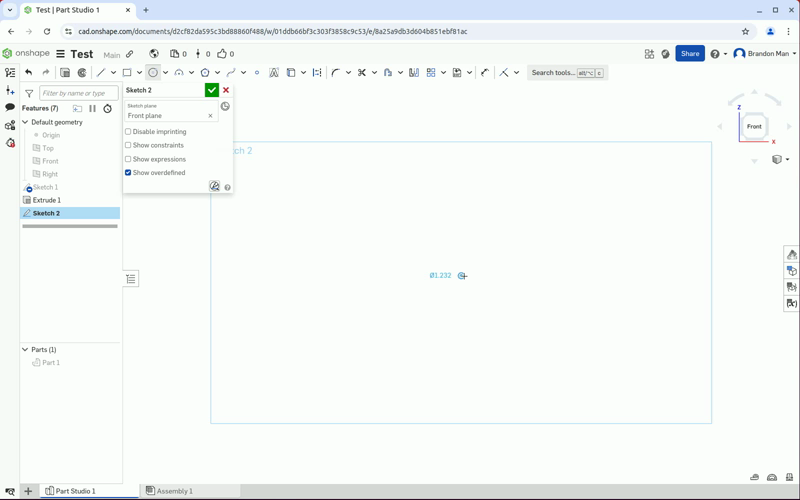
key(esc)
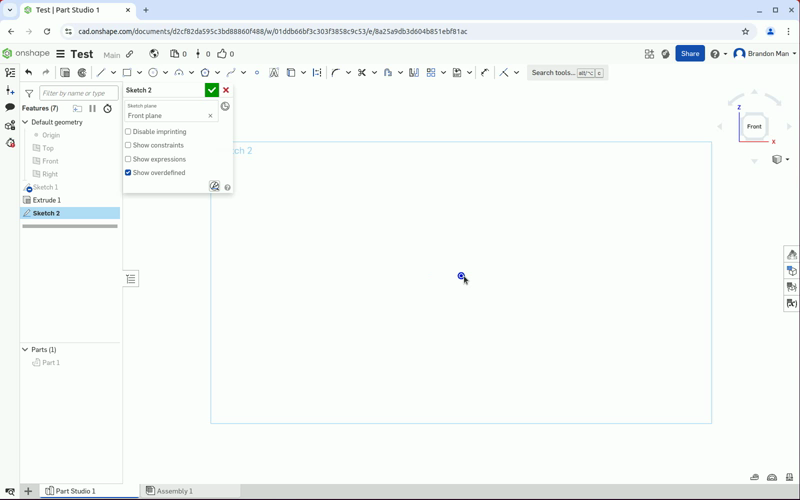
mouse_move(460, 277)
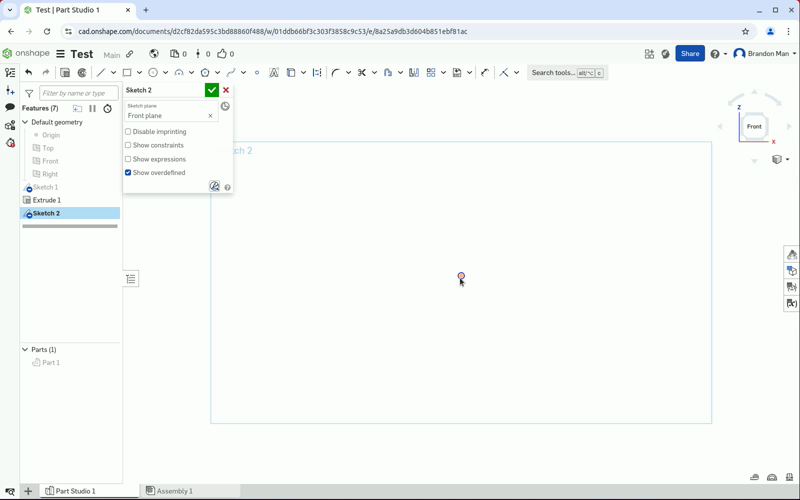
scroll(6)
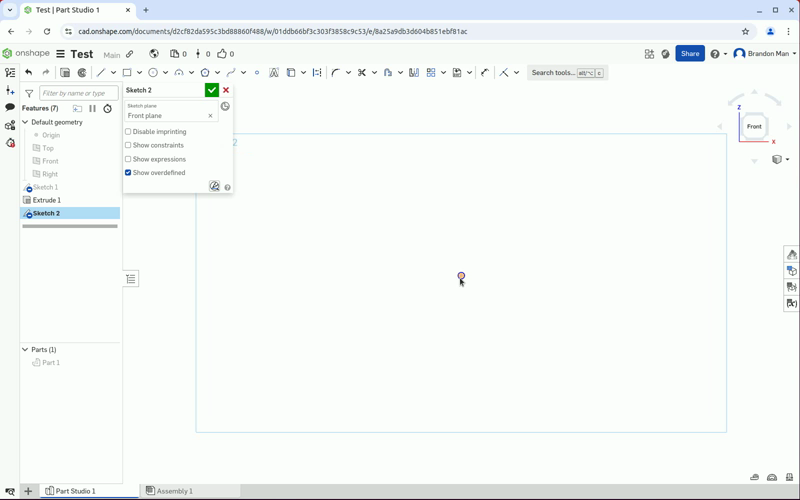
scroll(6)
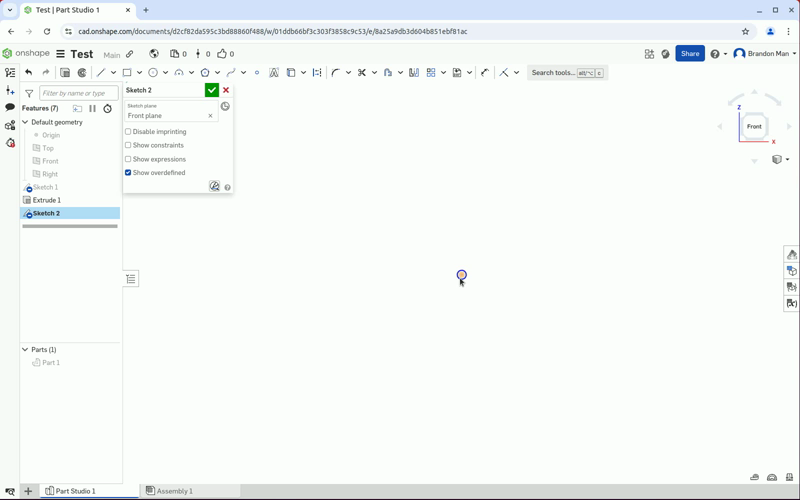
scroll(6)
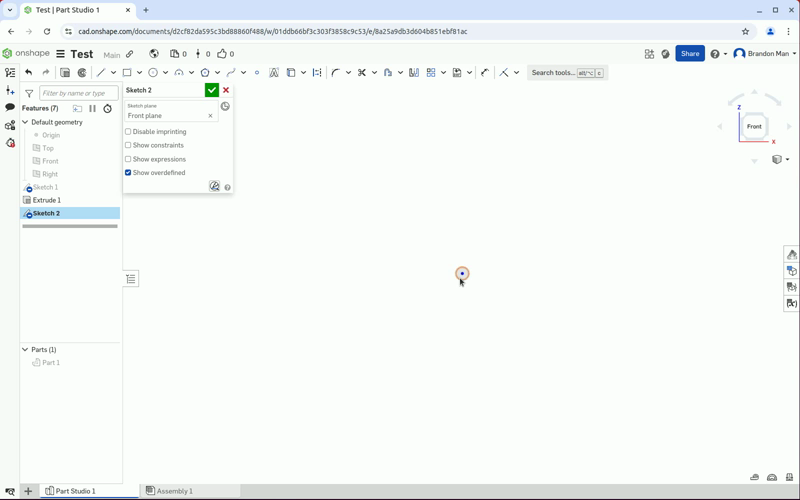
scroll(6)
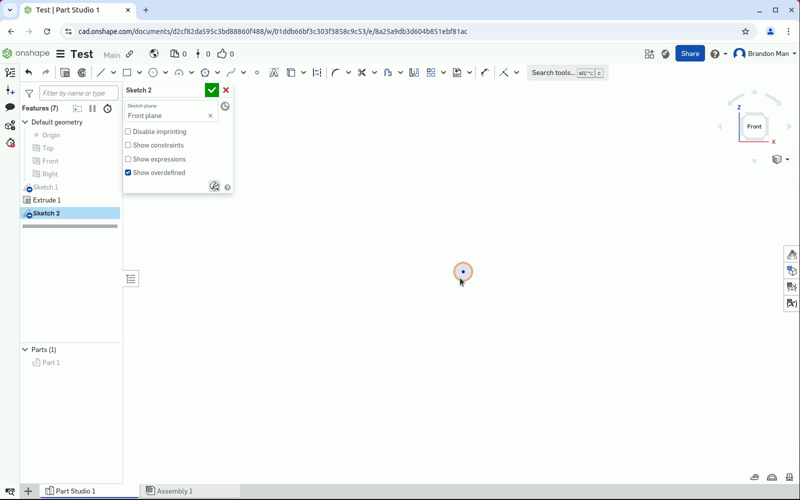
scroll(6)
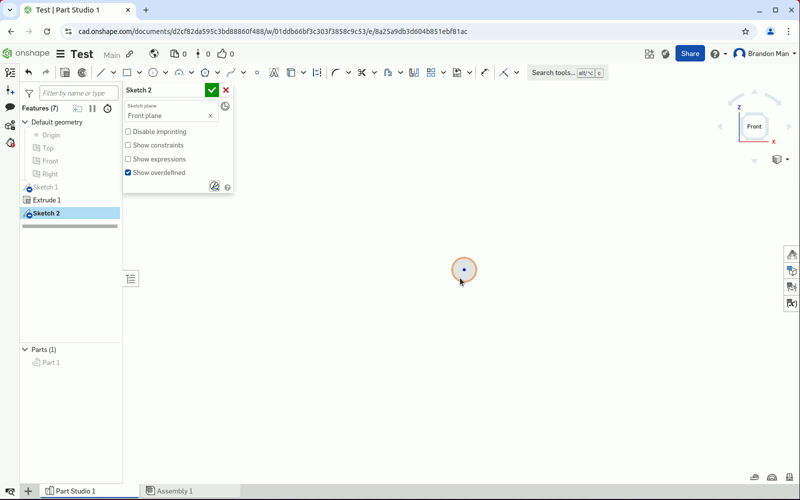
scroll(6)
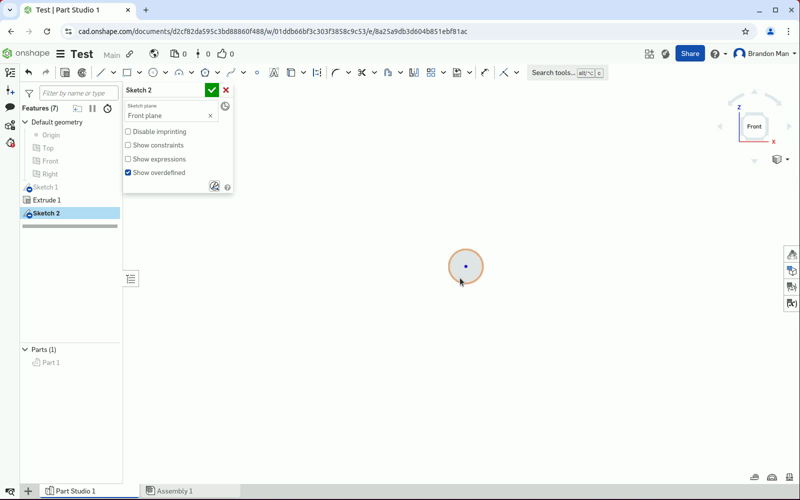
scroll(6)
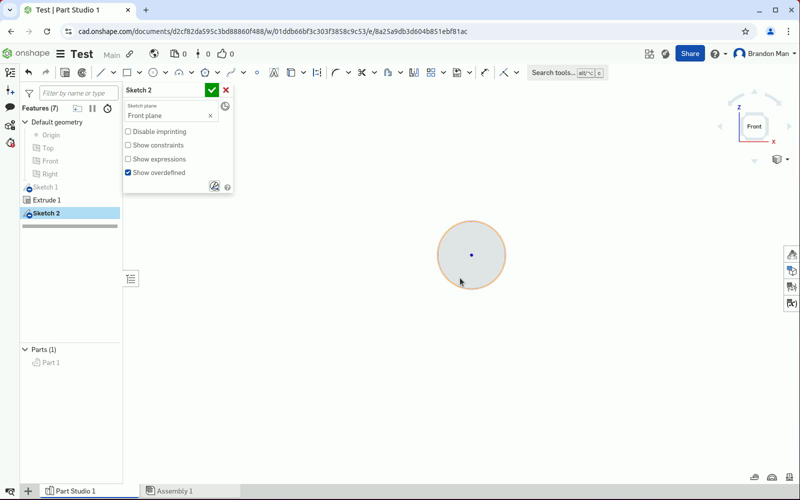
click(460, 277)
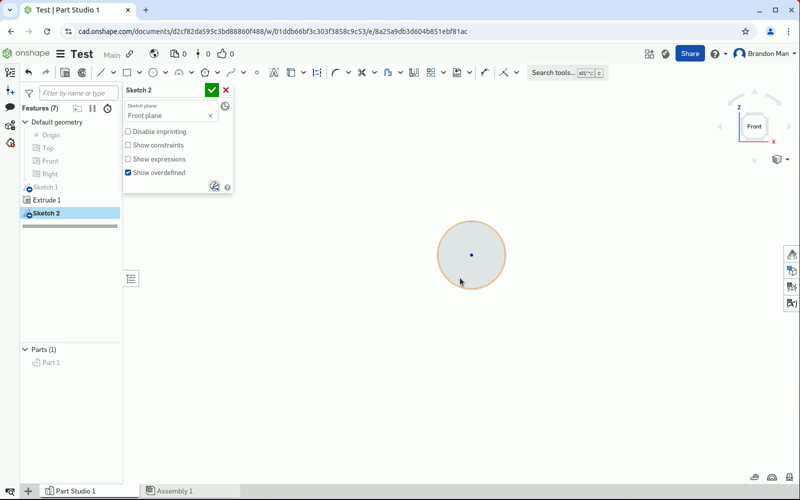
scroll(-6)
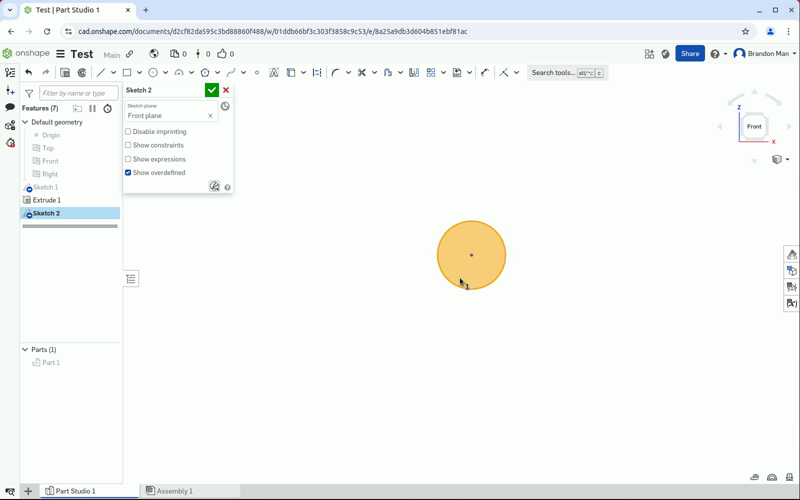
scroll(-6)
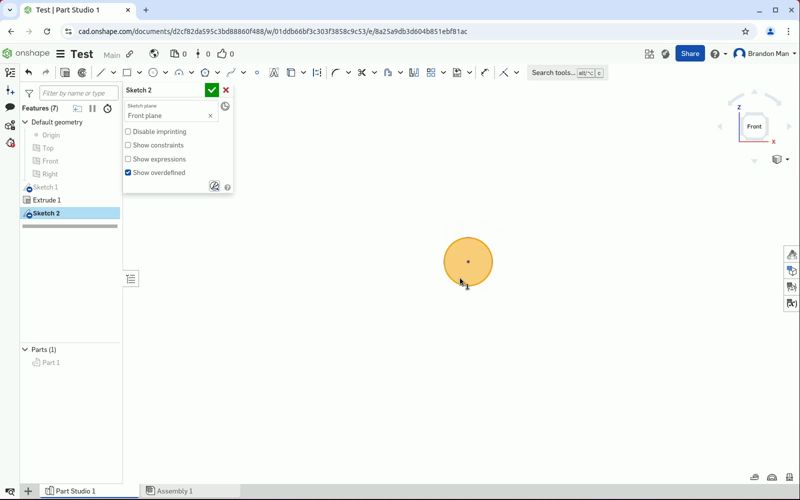
scroll(-6)
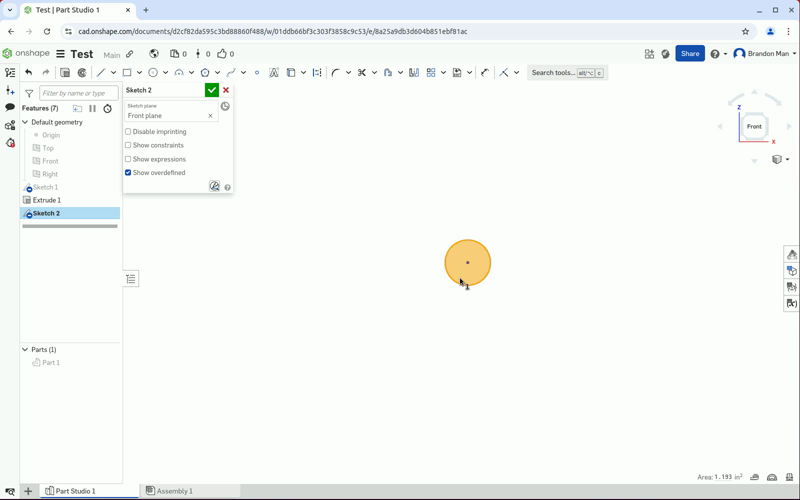
scroll(-6)
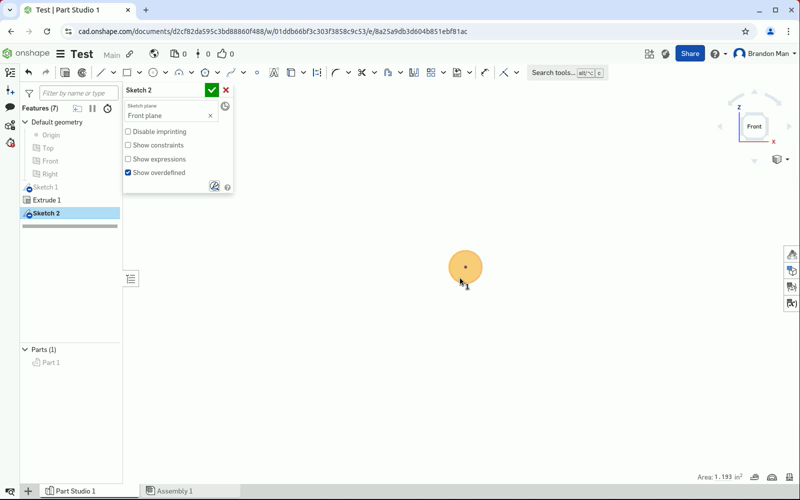
scroll(-6)
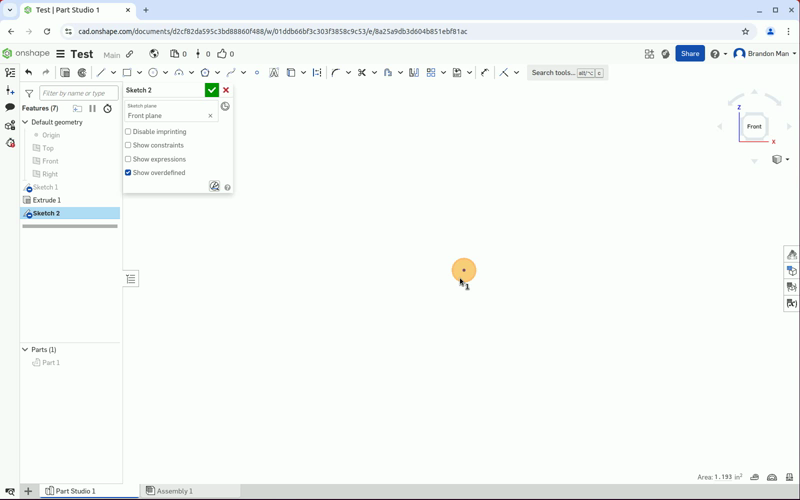
scroll(-6)
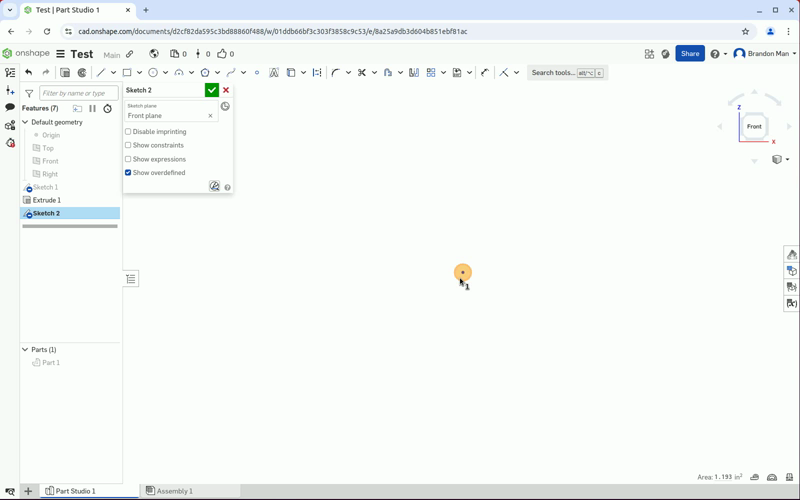
scroll(-6)
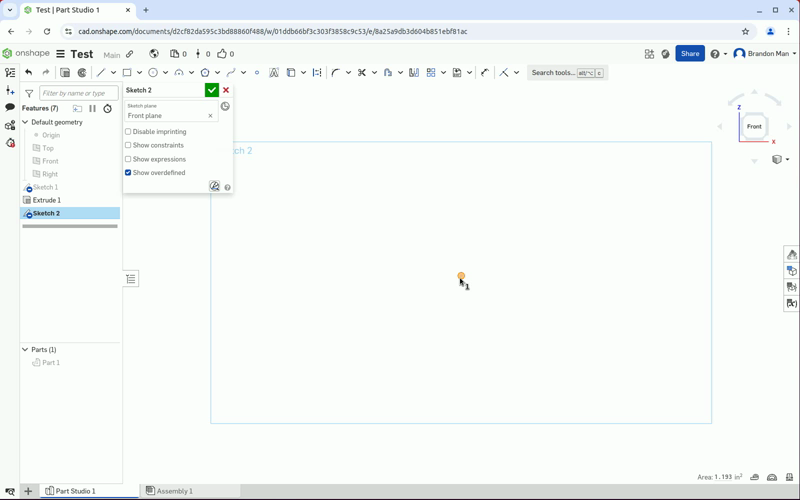
mouse_move(73, 352)
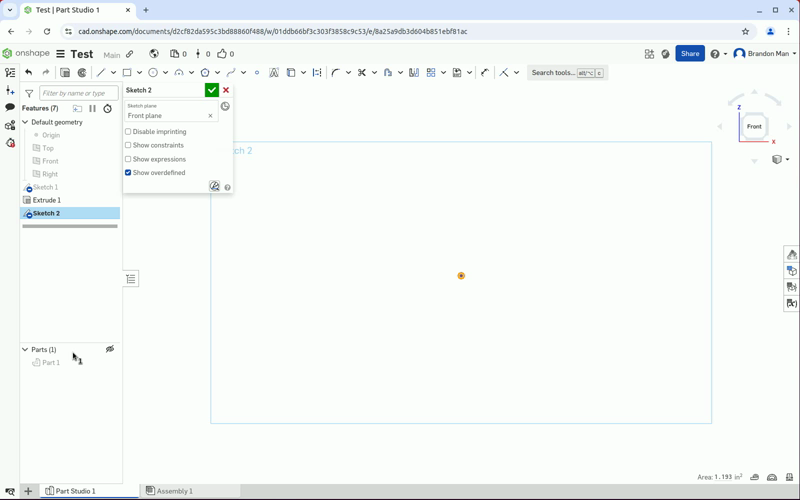
key(shift+y)
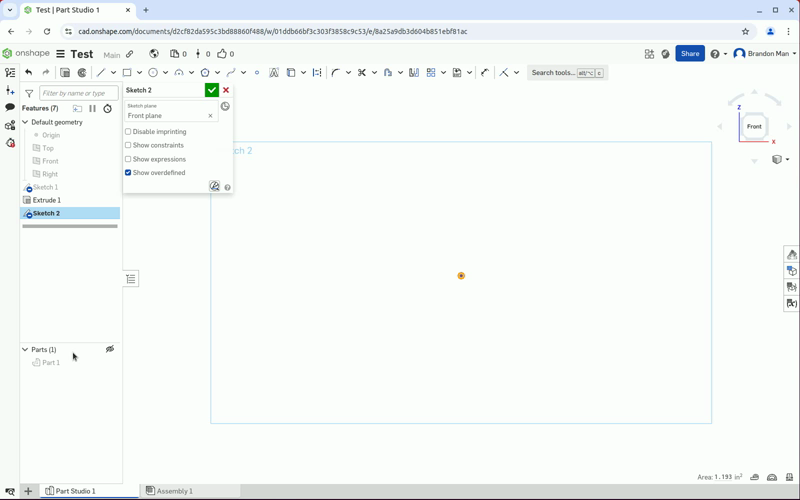
key(shift+e)
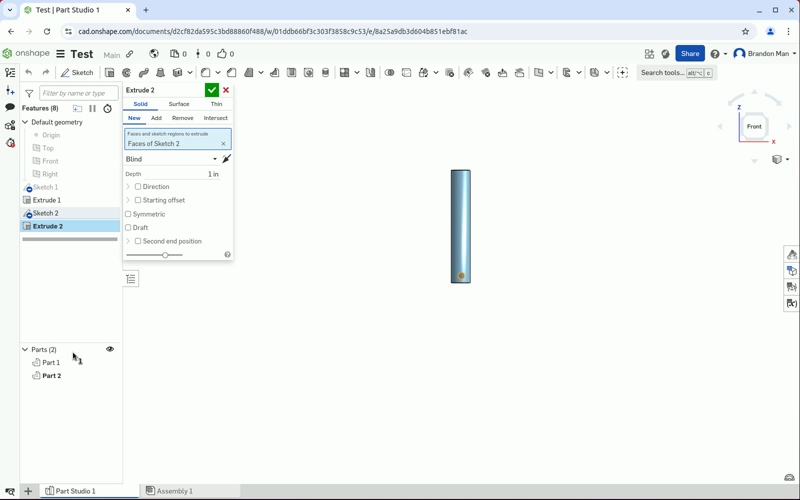
mouse_move(143, 106)
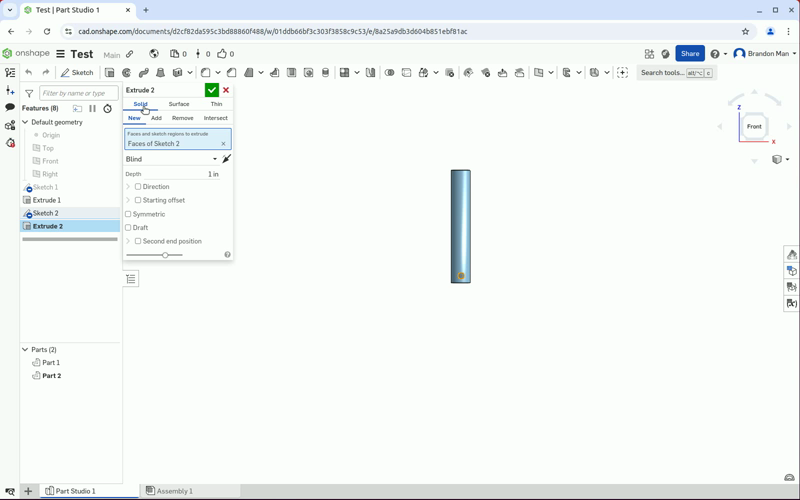
click(143, 106)
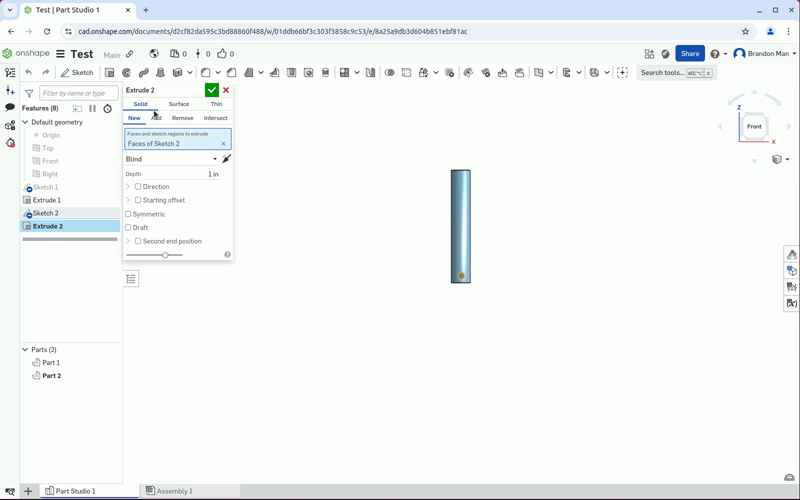
mouse_move(186, 120)
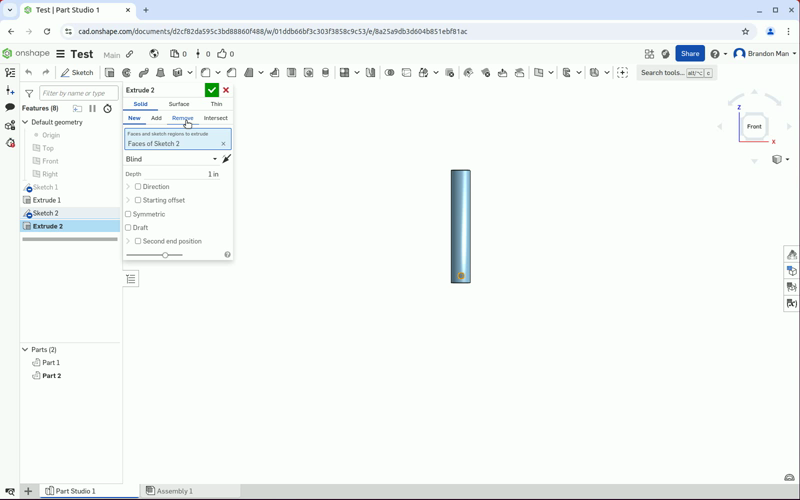
click(186, 120)
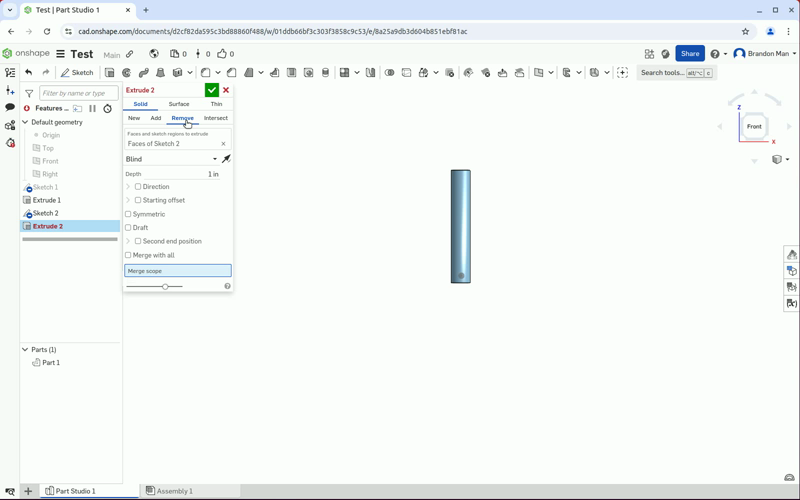
key(tab, 4)
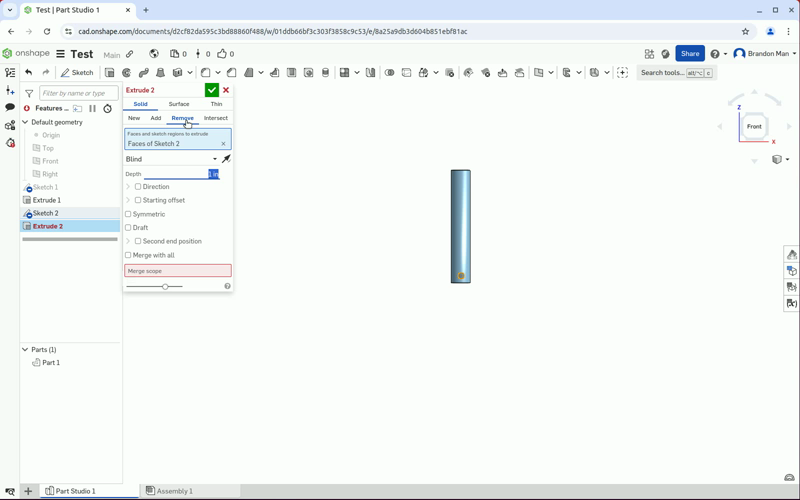
text(3.852)
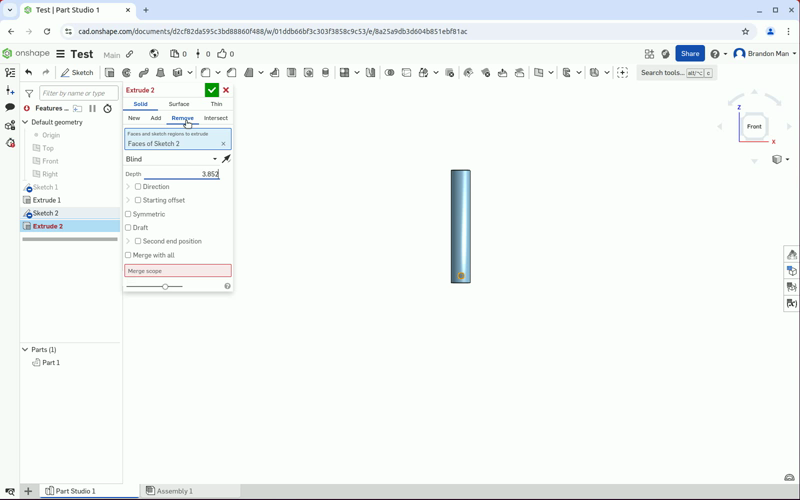
key(tab, 3)
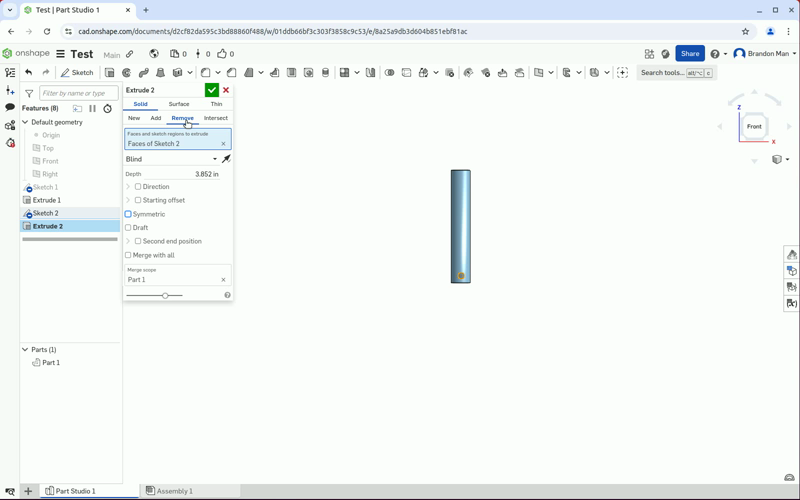
key(space)
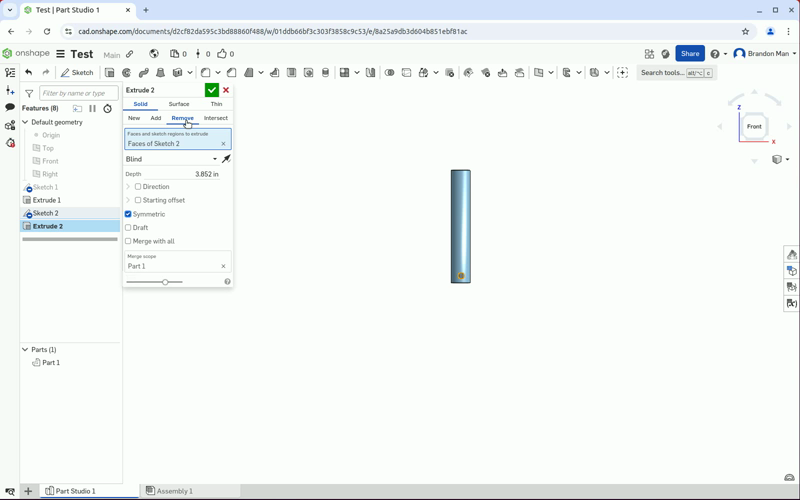
key(tab, 2)
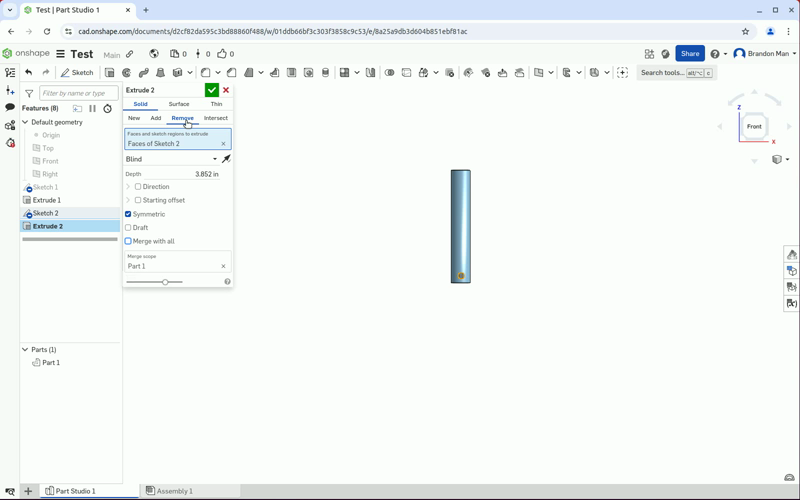
key(space)
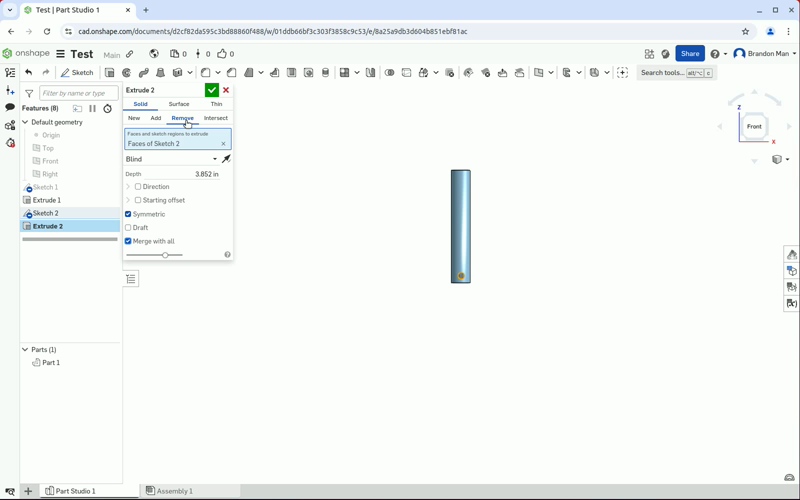
key(enter)
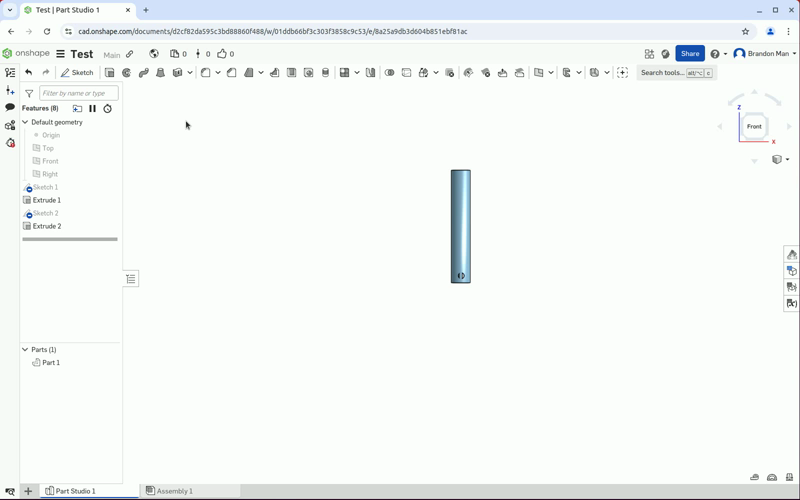
key(shift+h)
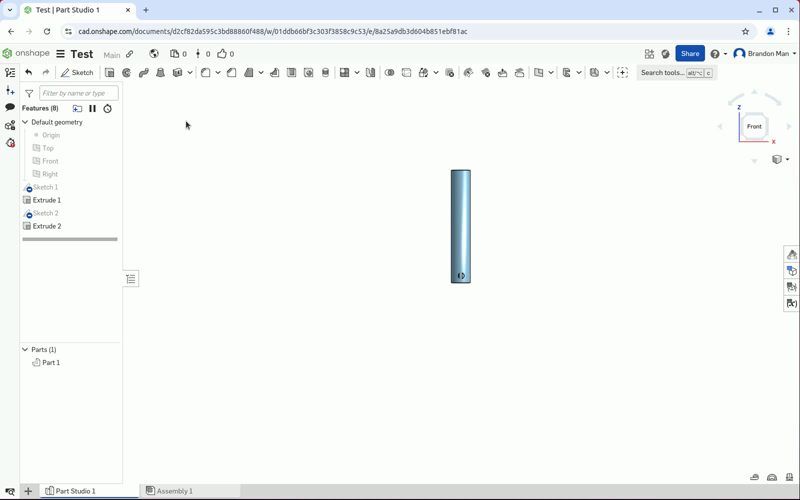
key(shift+h)
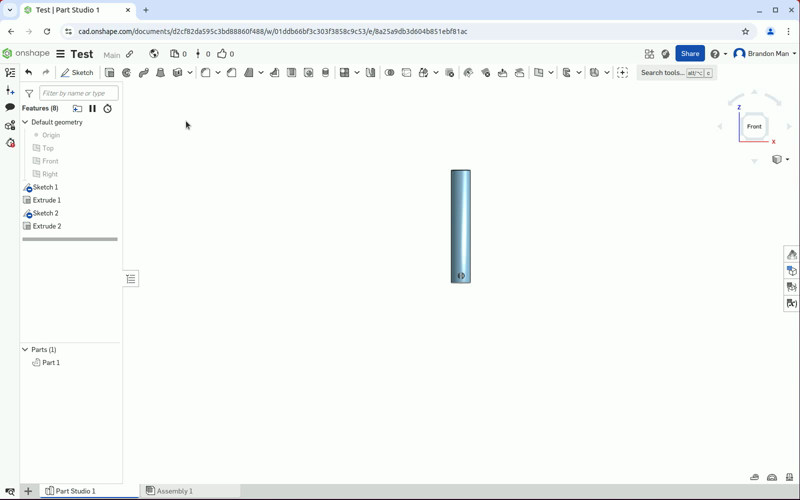
key(shift+7)
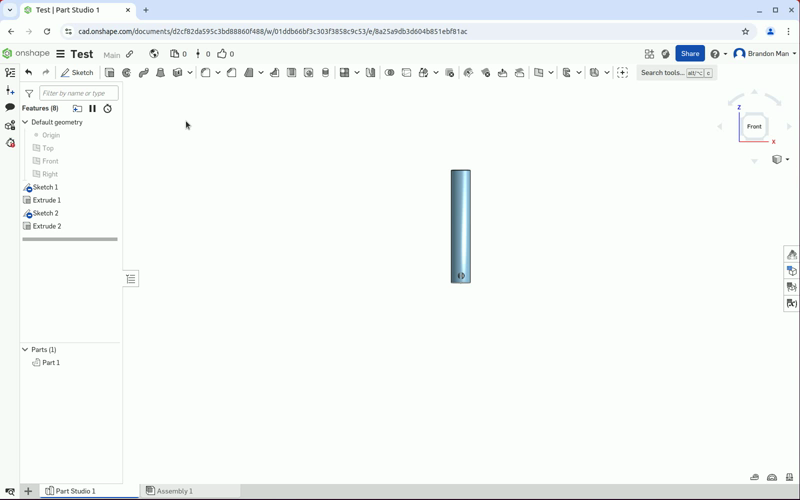
key(left, 2)
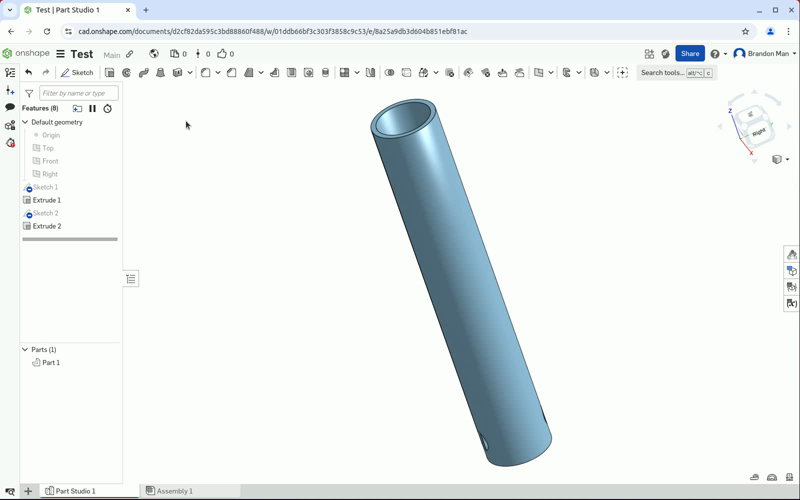
key(down, 2)
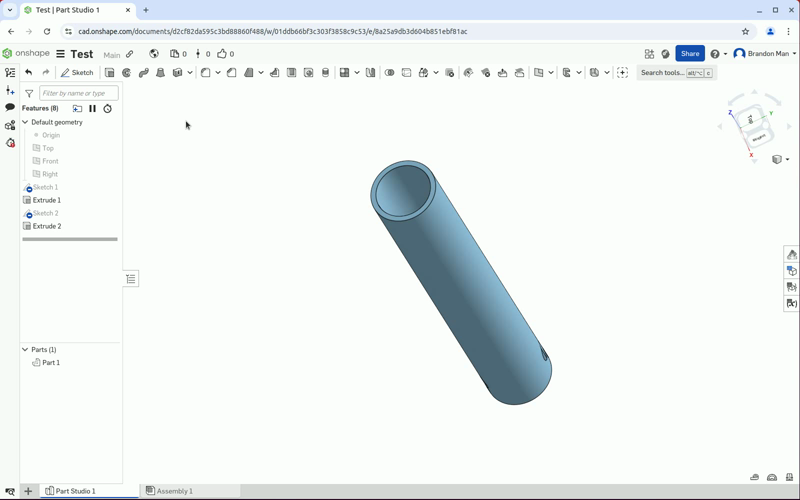
key(up, 2)
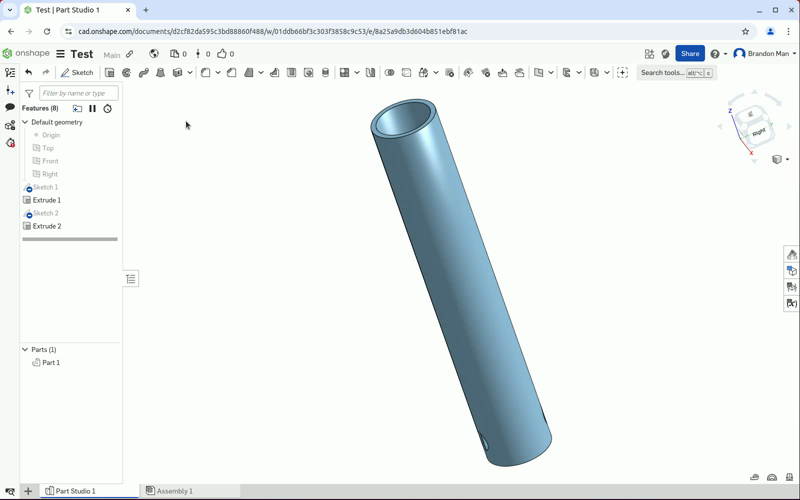
key(right, 2)
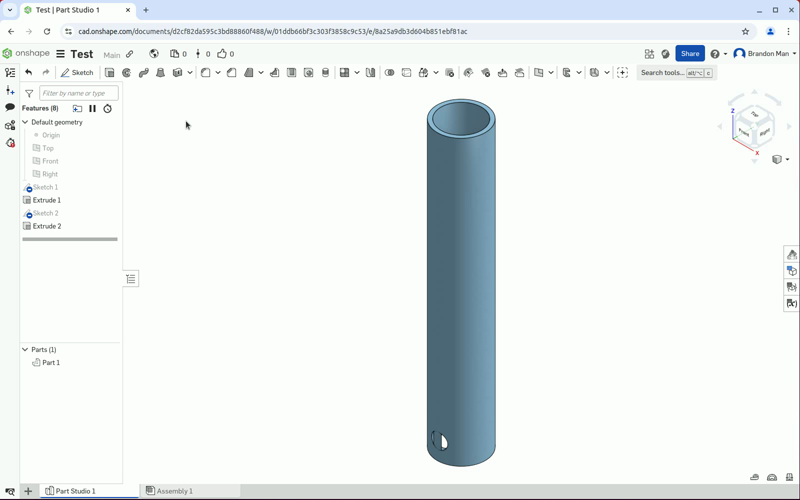
mouse_move(73, 189)
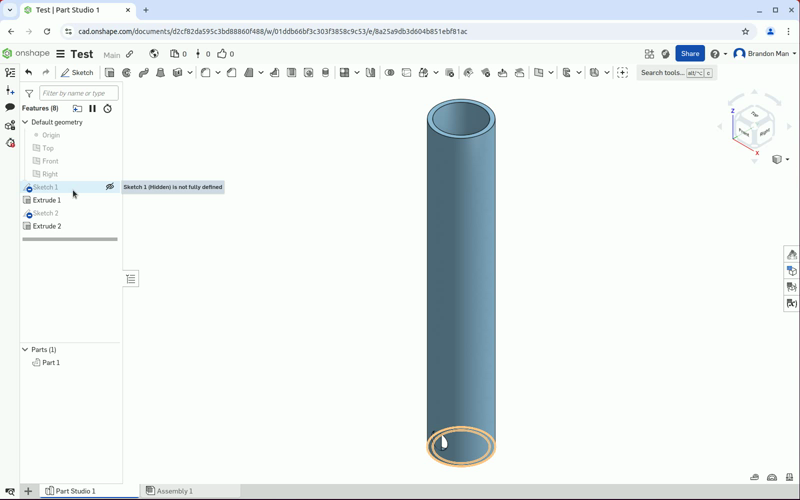
click(73, 189)